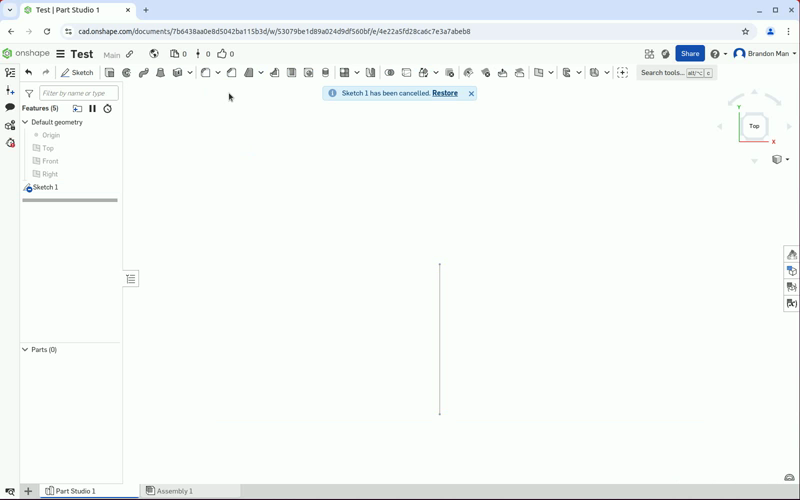
key(shift+h)
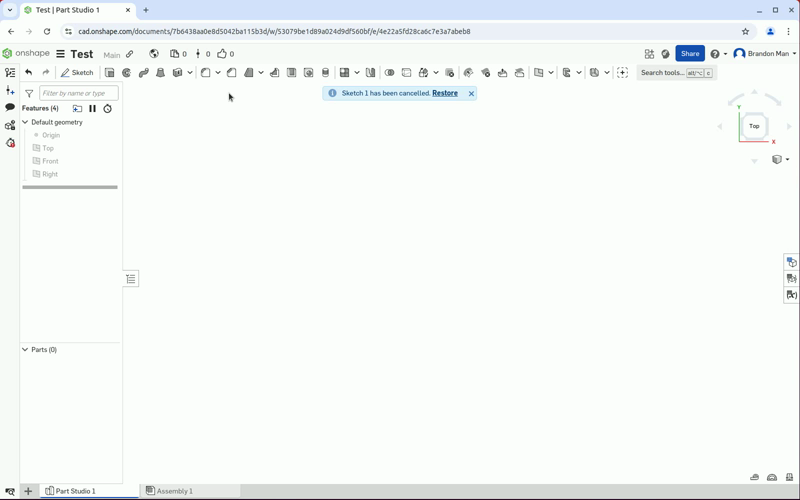
mouse_move(73, 352)
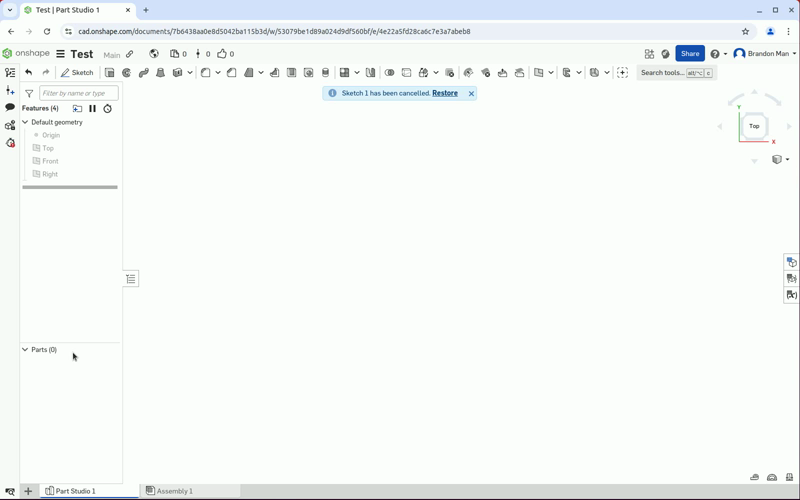
key(y)
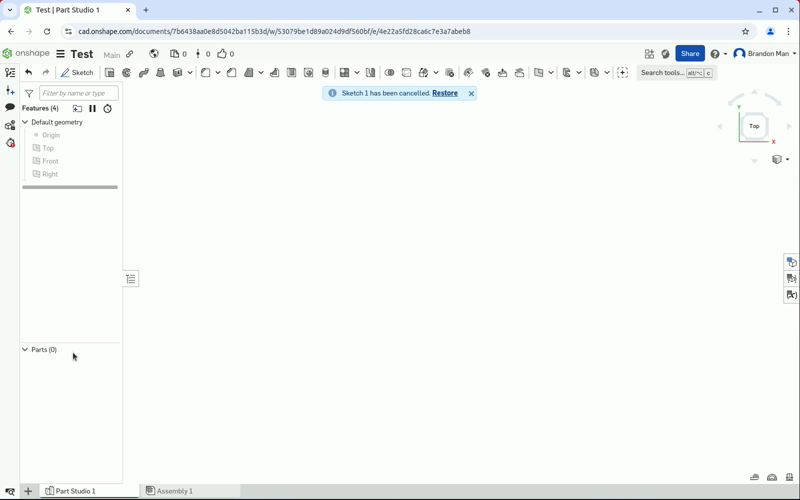
key(shift+p)
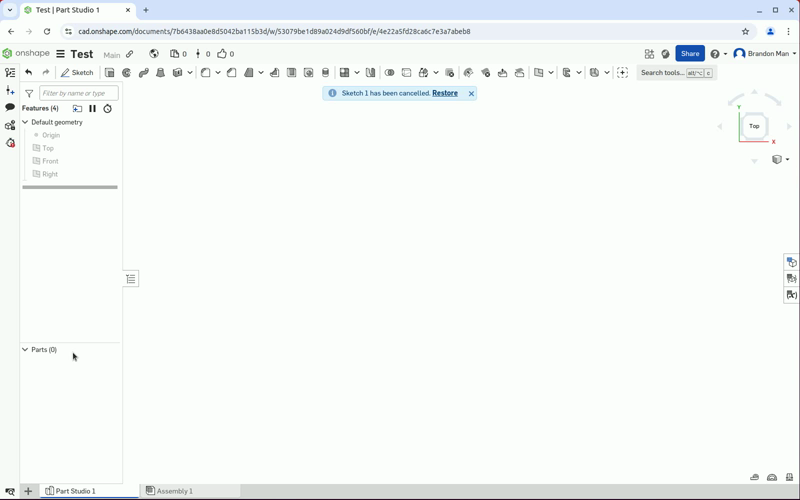
key(space)
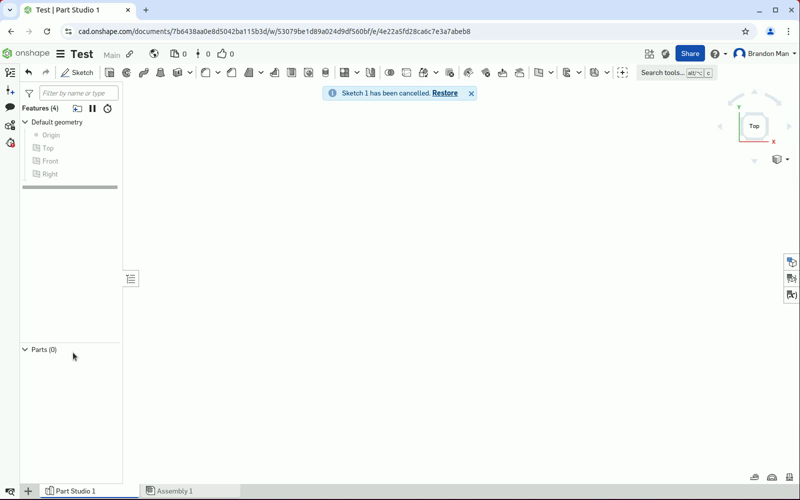
key_down(shift)
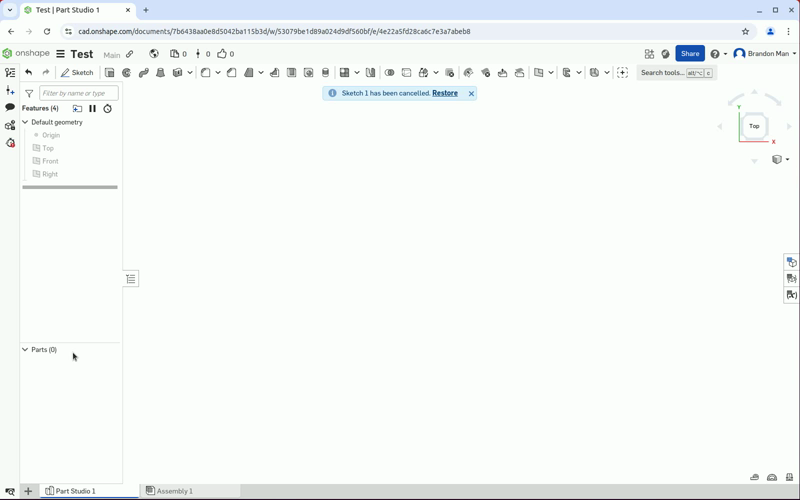
key(up)
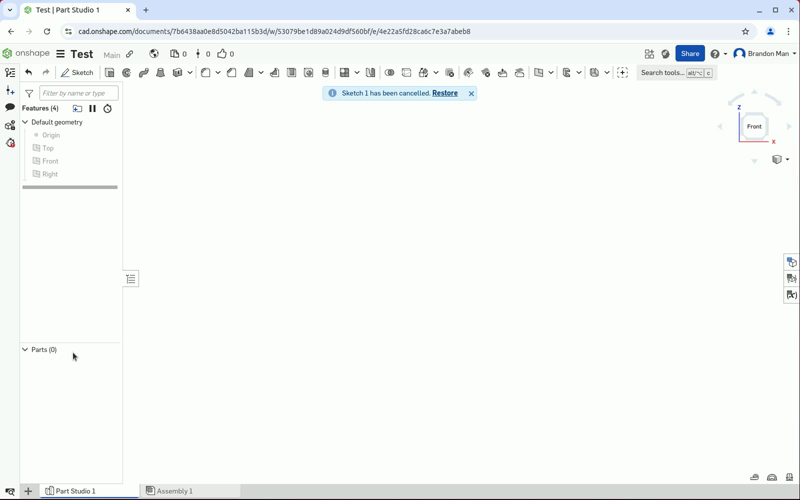
key_up(shift)
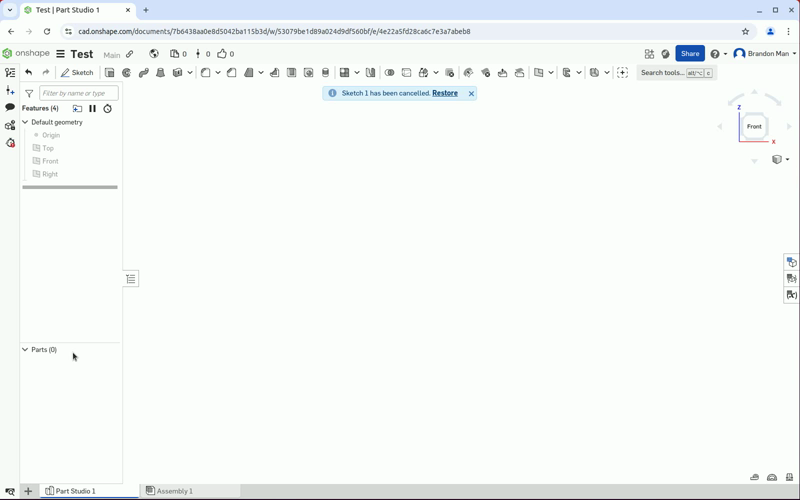
mouse_move(73, 352)
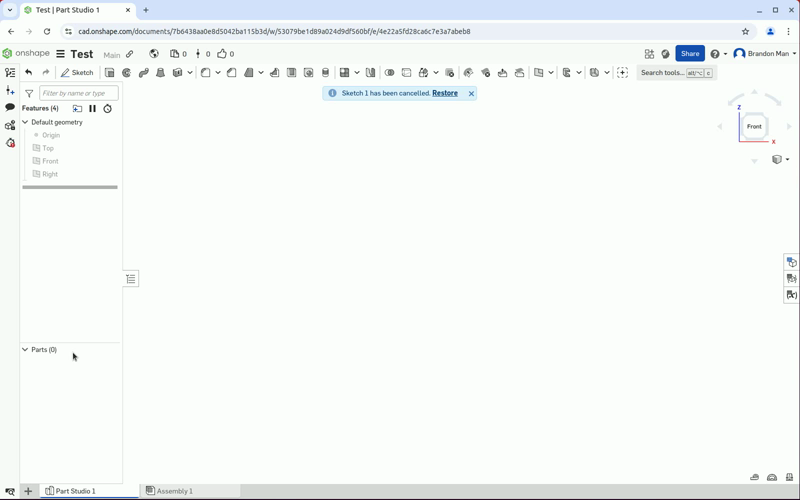
key(shift+y)
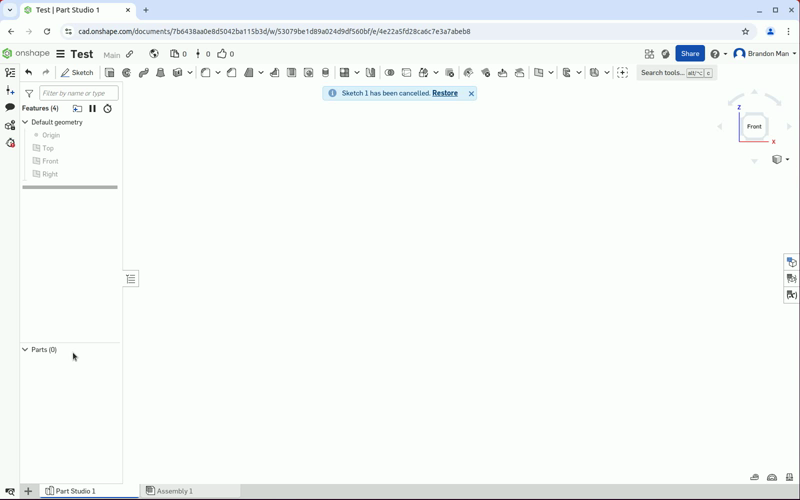
key(shift+s)
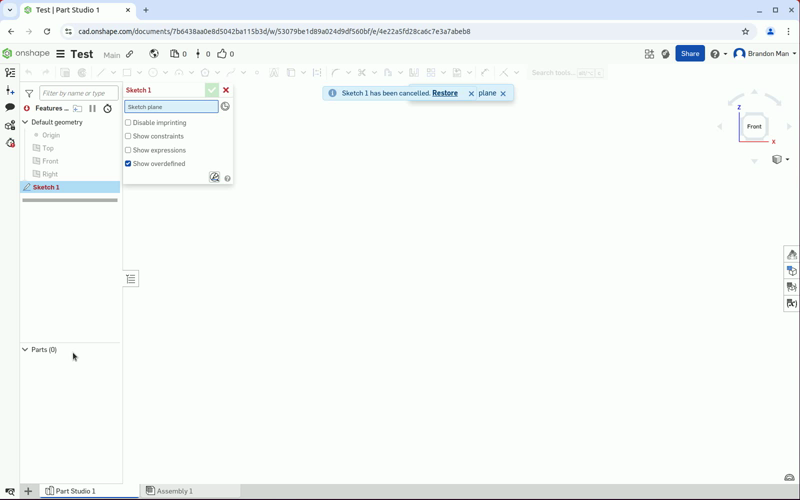
mouse_move(73, 163)
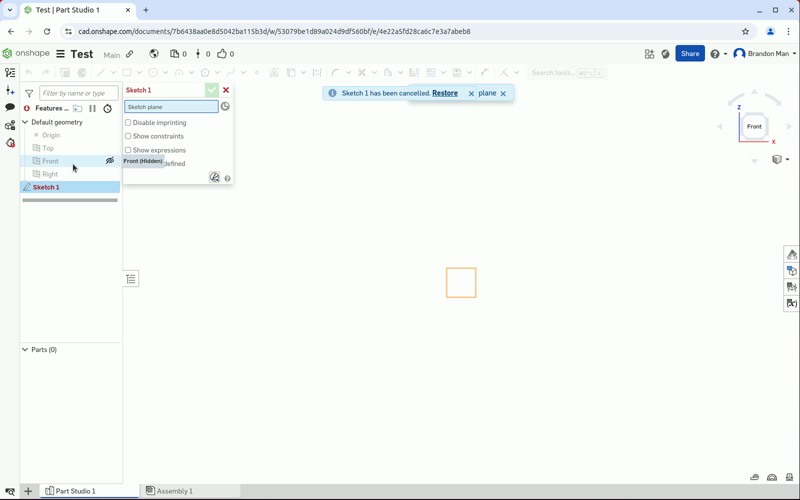
click(73, 163)
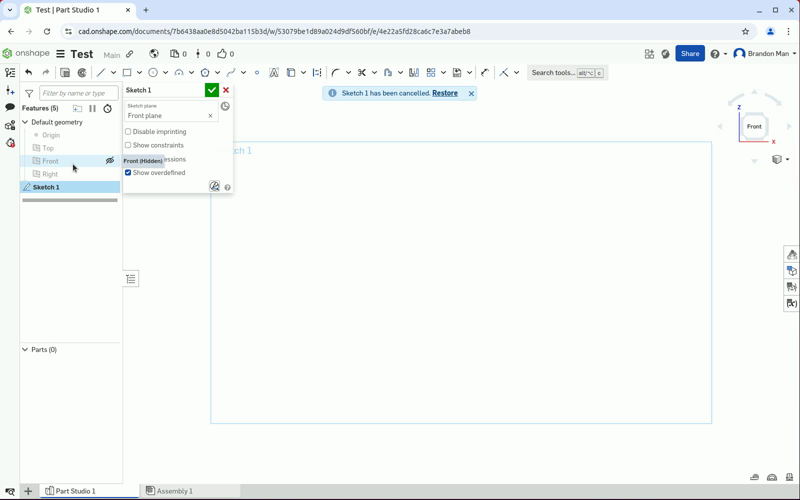
mouse_move(73, 352)
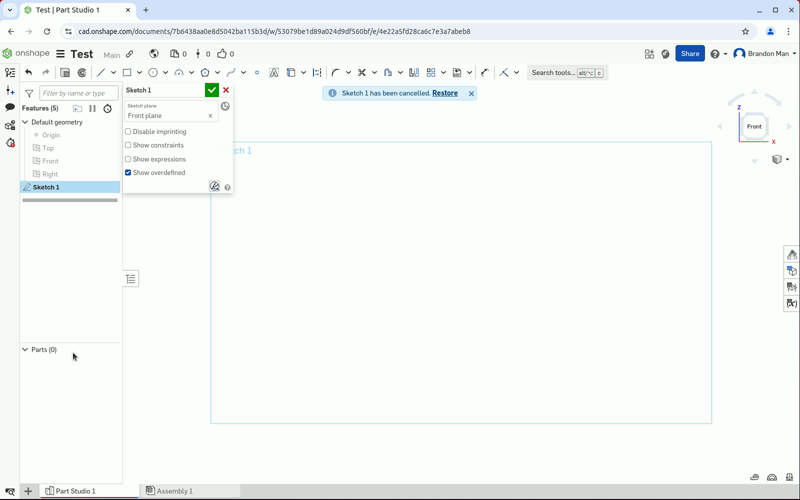
key(y)
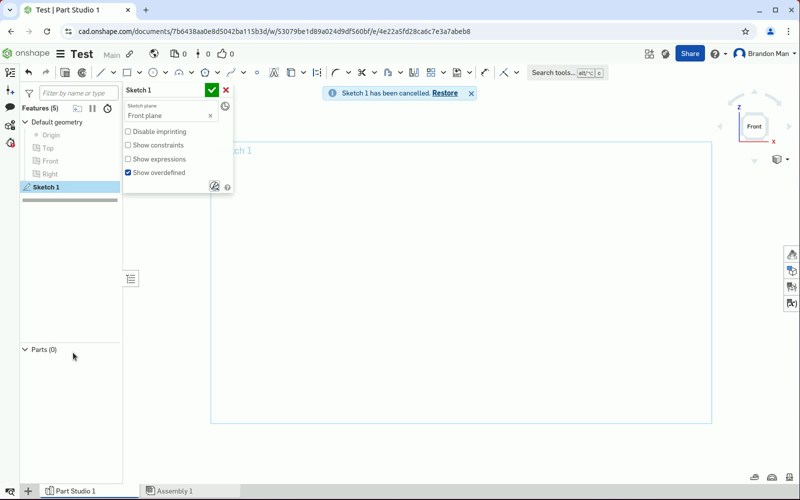
key(c)
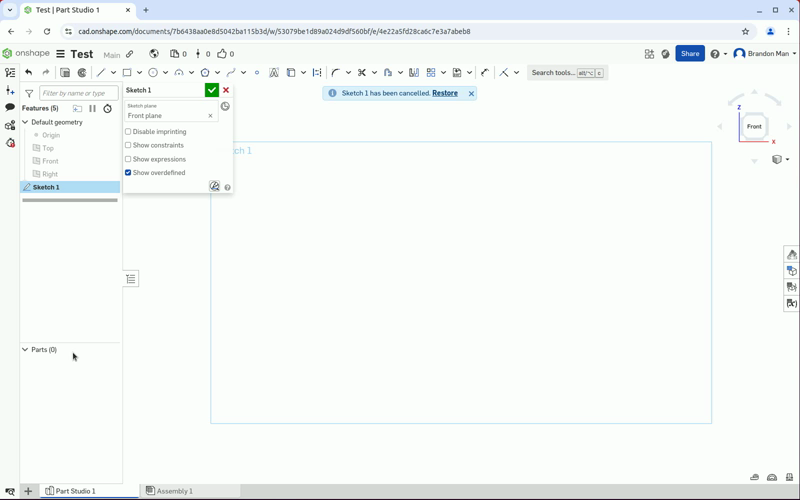
key_down(shift)
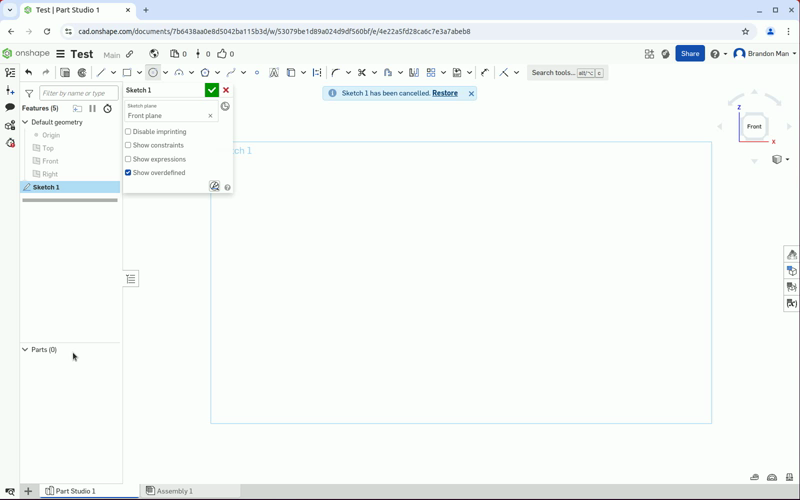
mouse_move(461, 282)
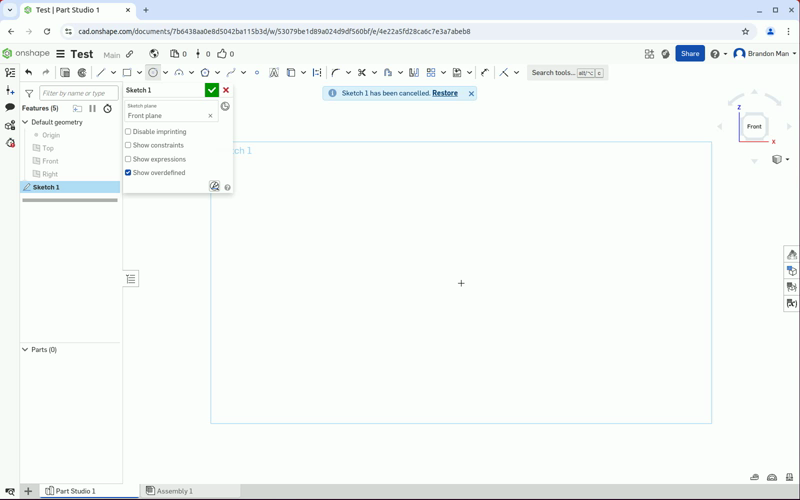
click(461, 282)
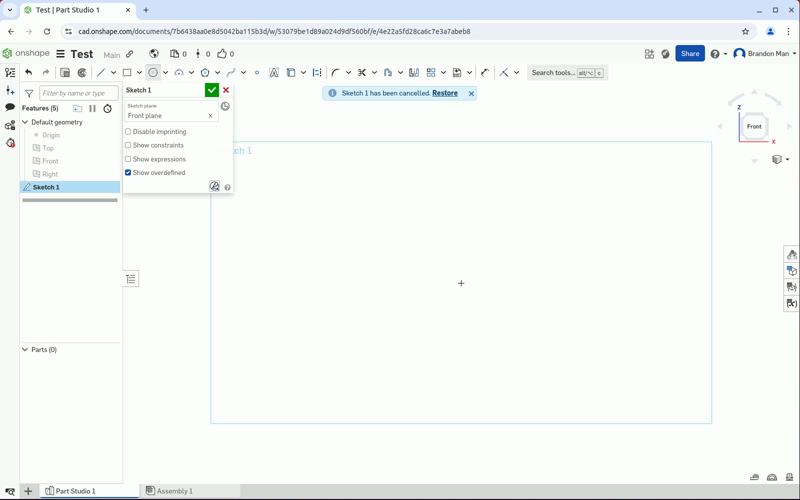
key_up(shift)
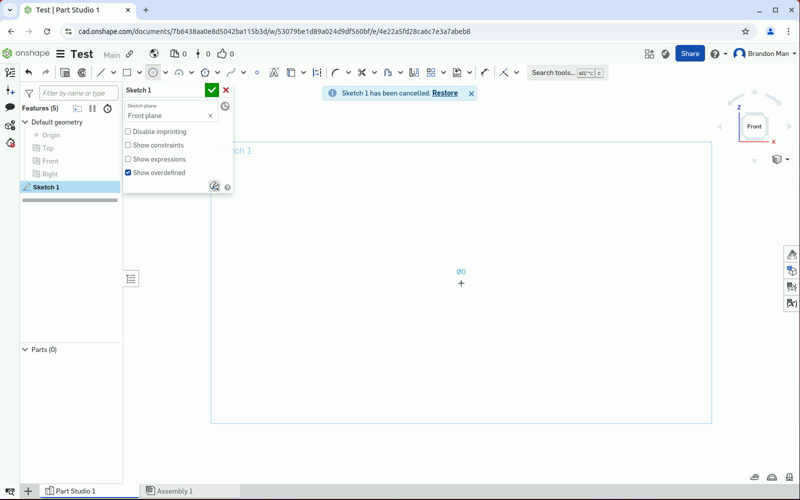
mouse_move(499, 282)
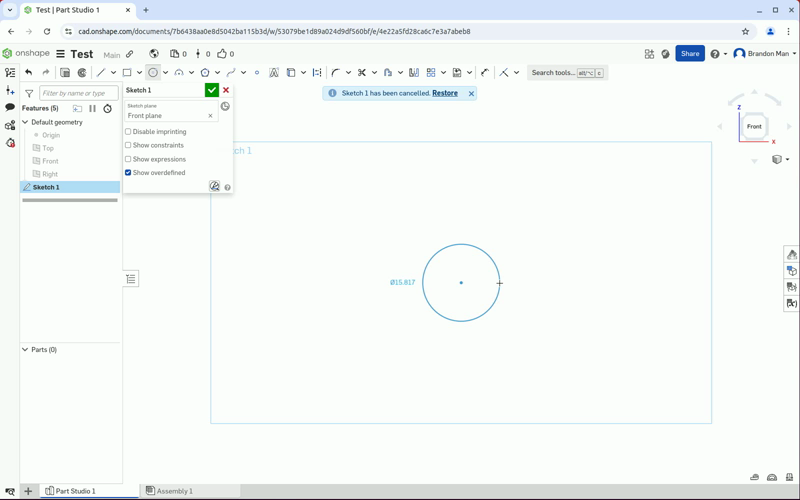
click(499, 282)
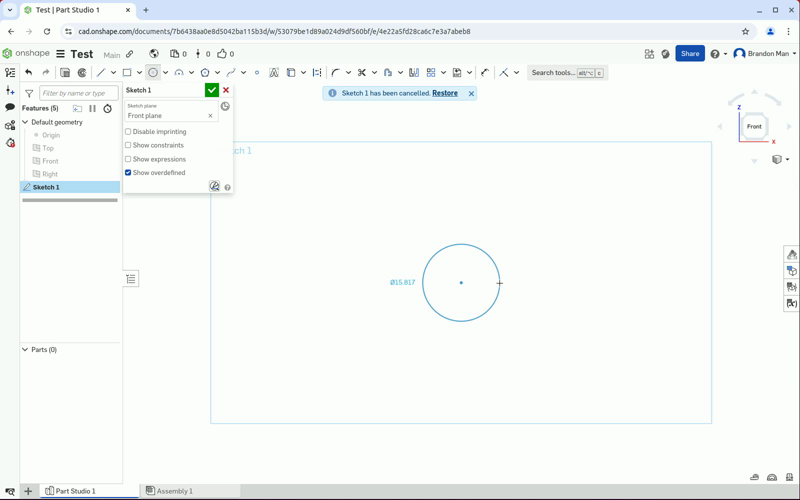
key(esc)
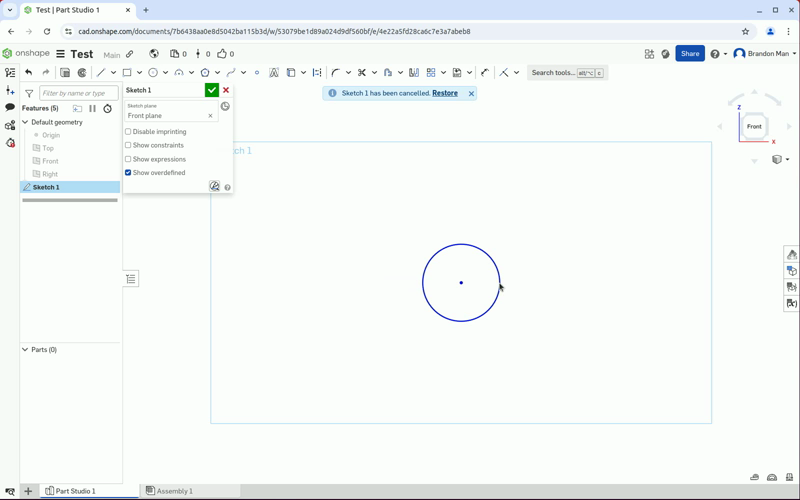
mouse_move(455, 288)
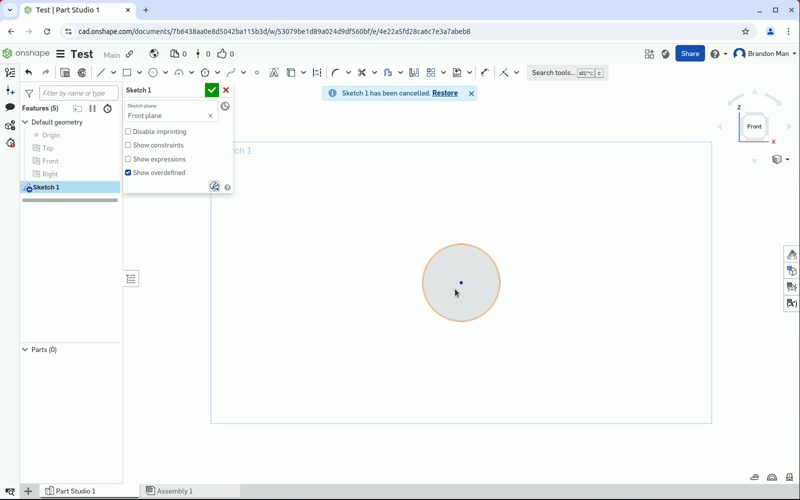
click(455, 288)
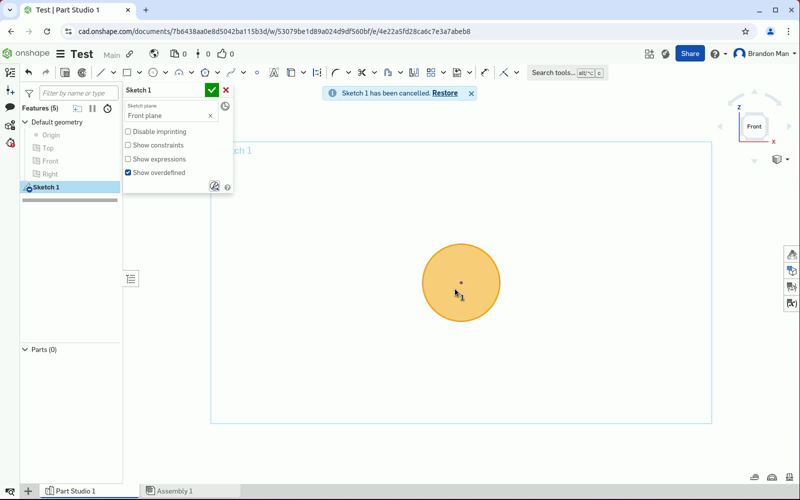
mouse_move(73, 352)
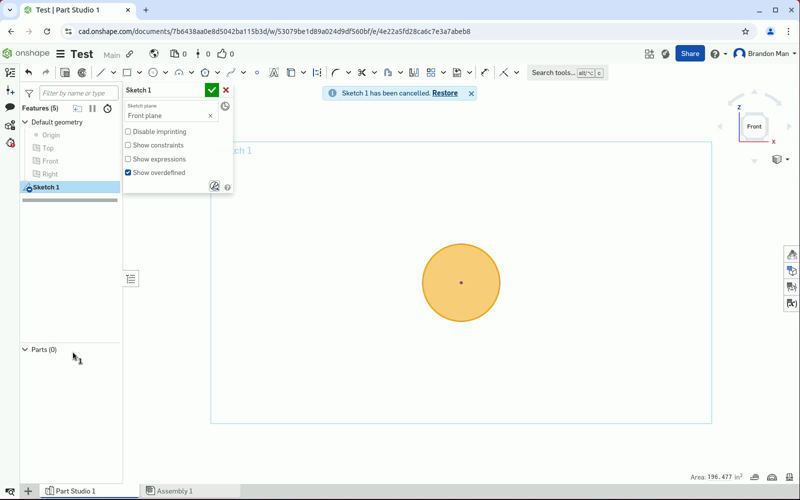
key(shift+y)
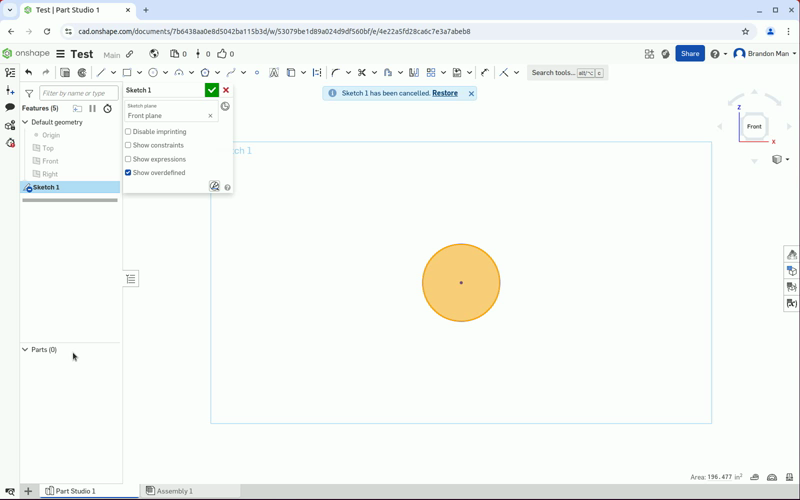
key(shift+e)
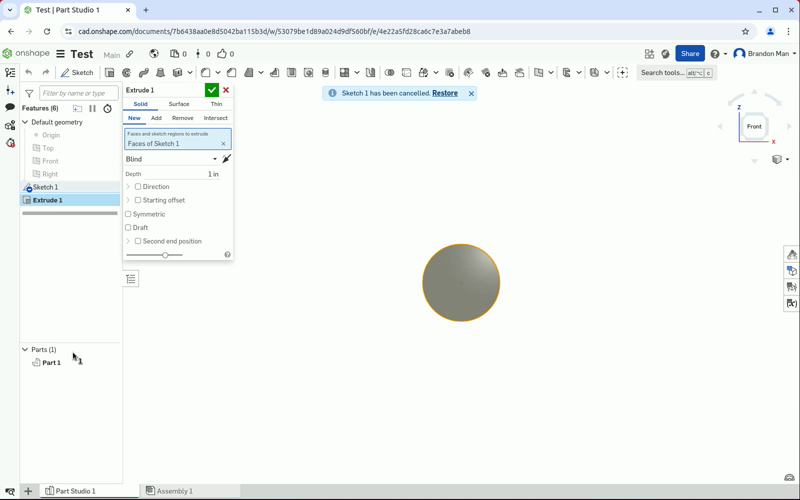
mouse_move(143, 106)
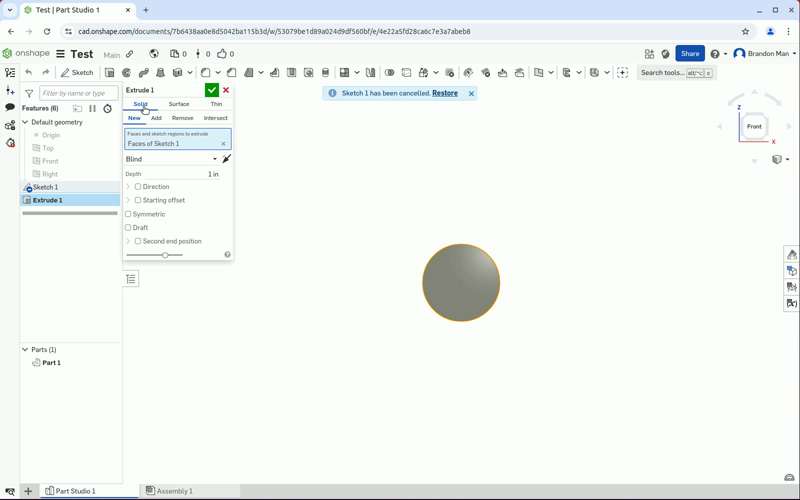
click(143, 106)
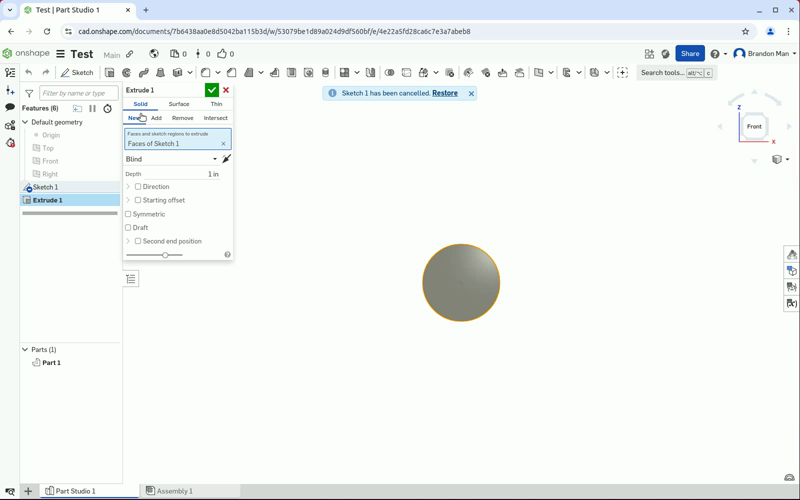
mouse_move(137, 120)
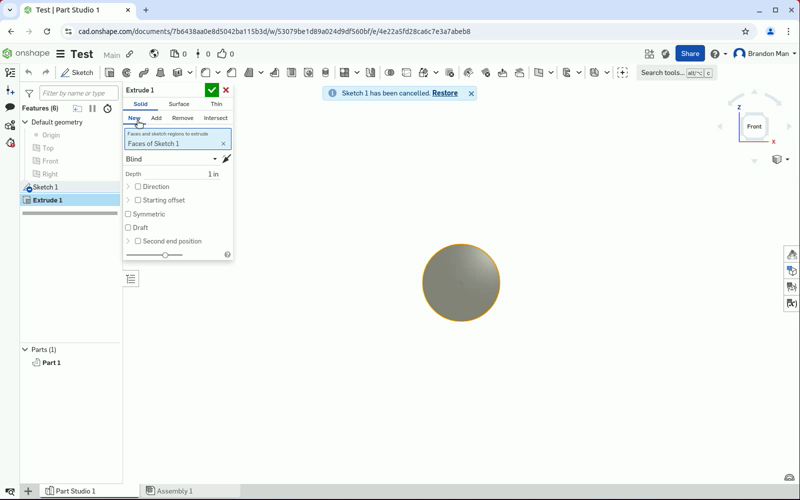
click(137, 120)
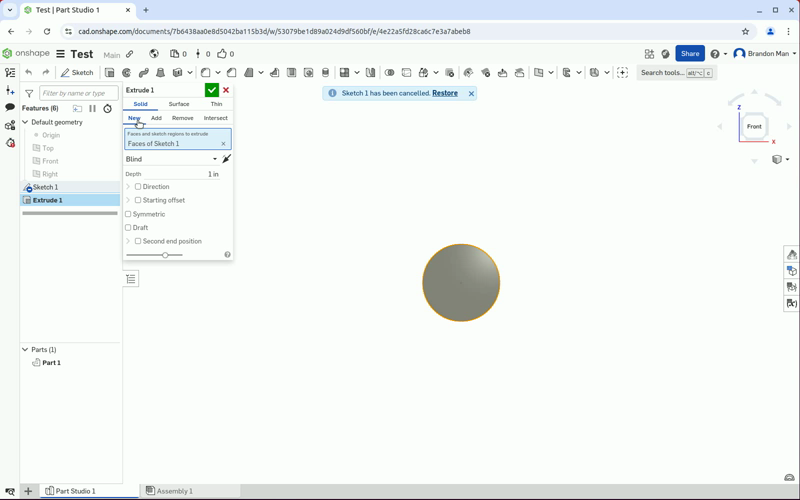
key(tab, 4)
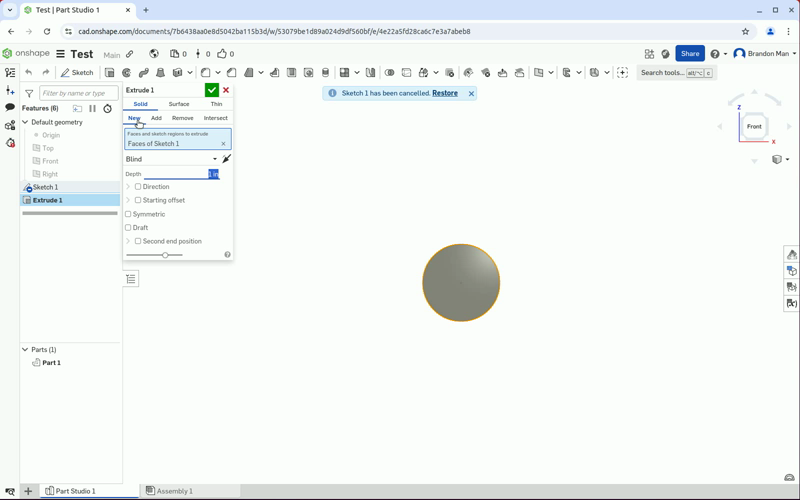
text(12.517)
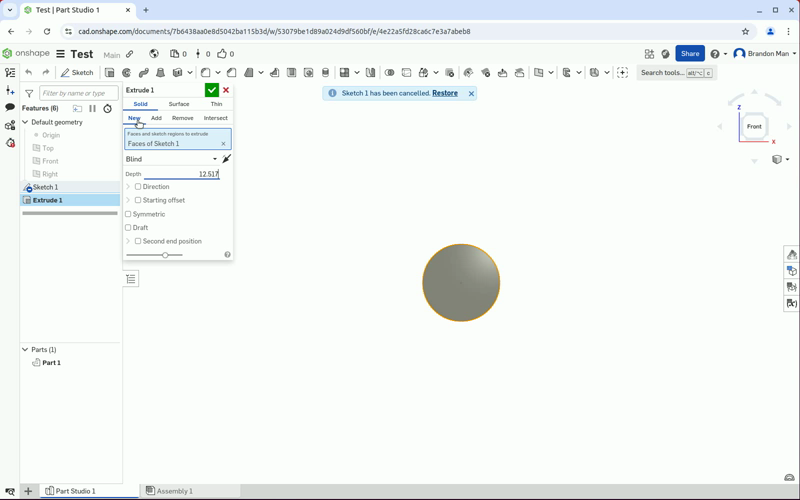
key(enter)
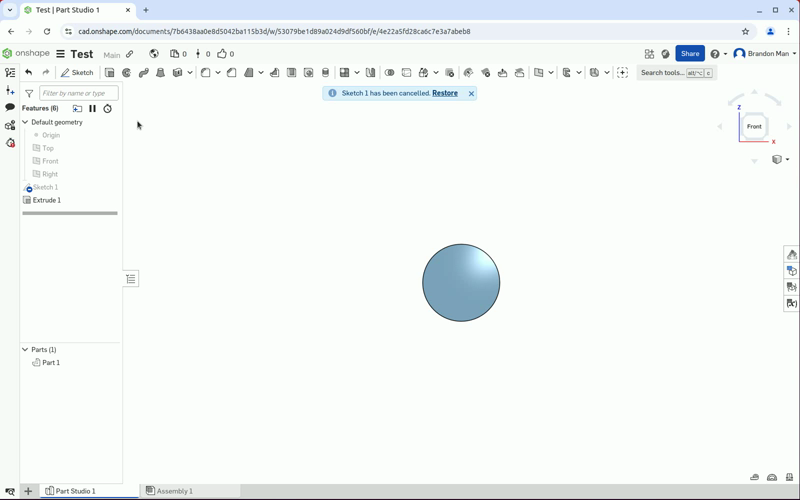
key(shift+h)
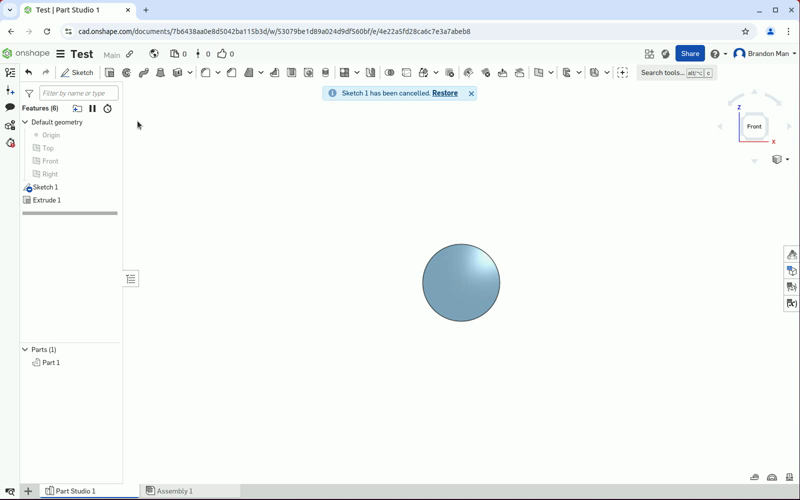
key(shift+h)
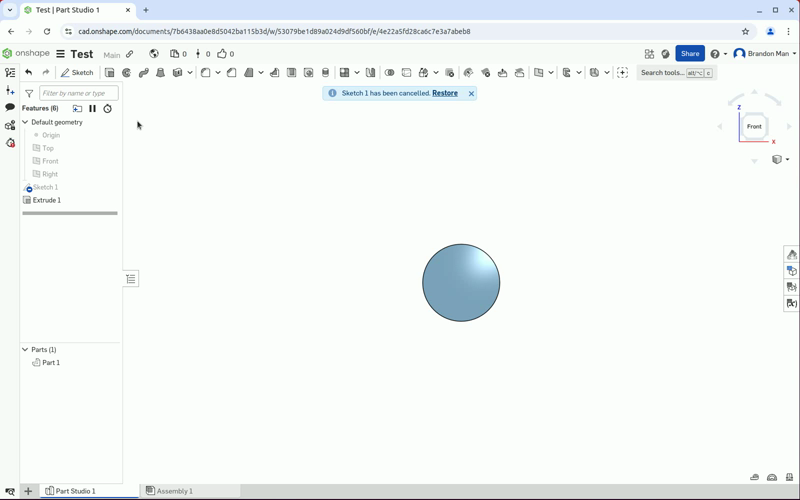
mouse_move(73, 189)
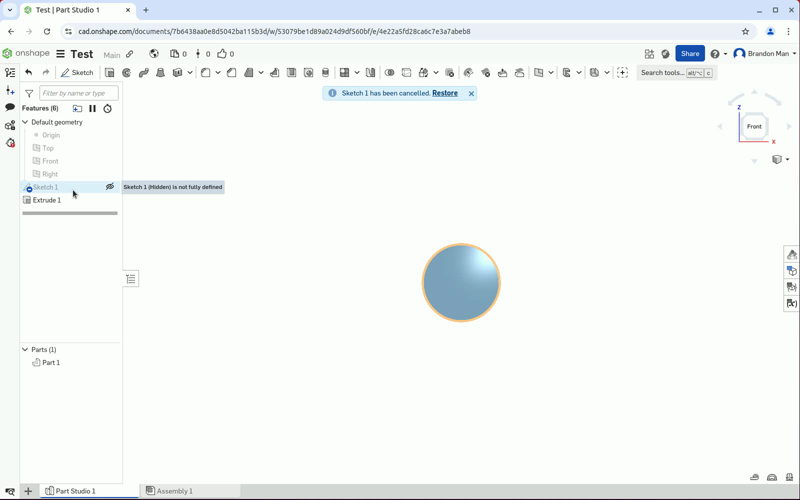
click(73, 189)
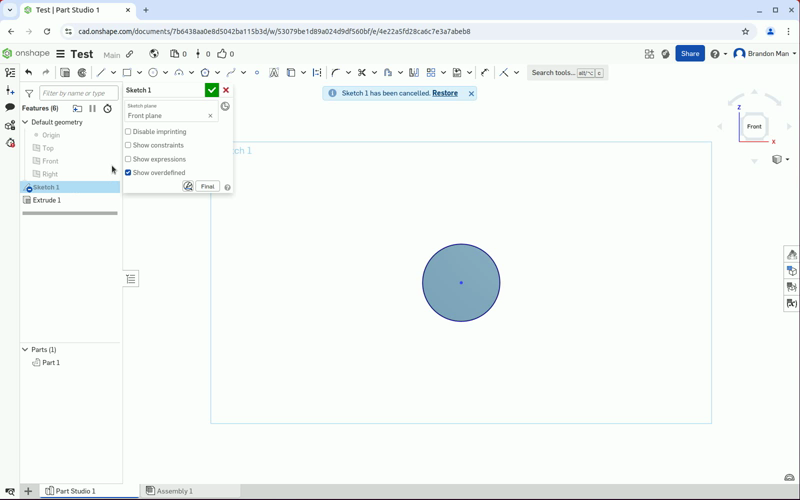
mouse_move(229, 92)
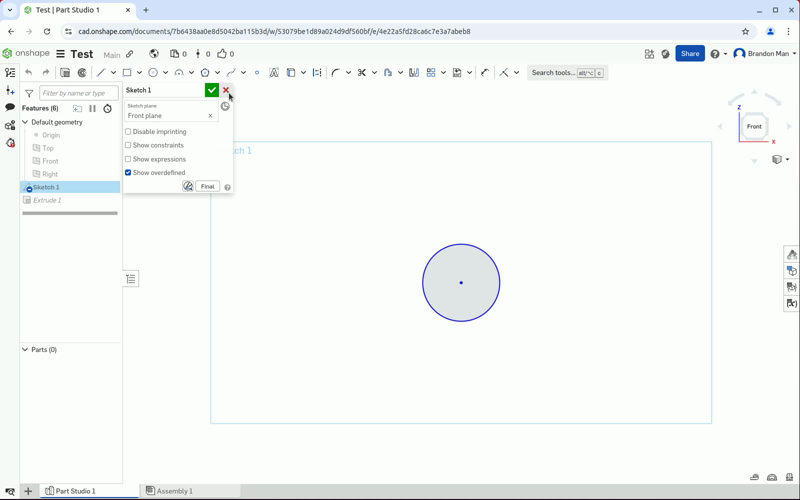
click(229, 92)
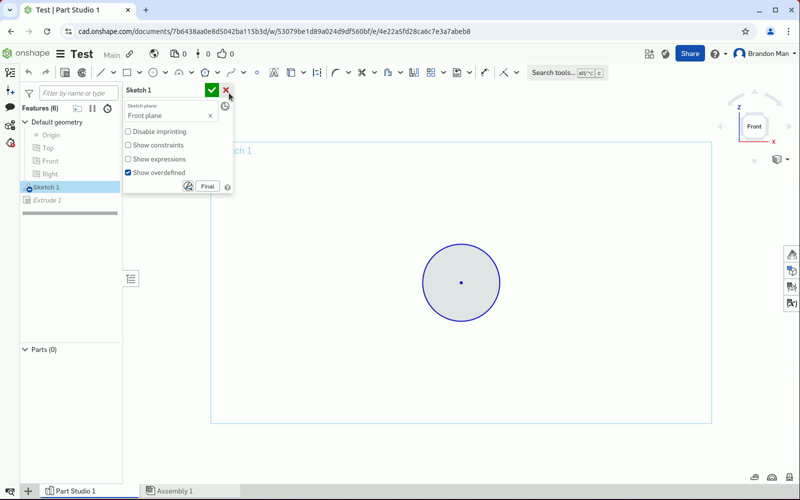
key(shift+s)
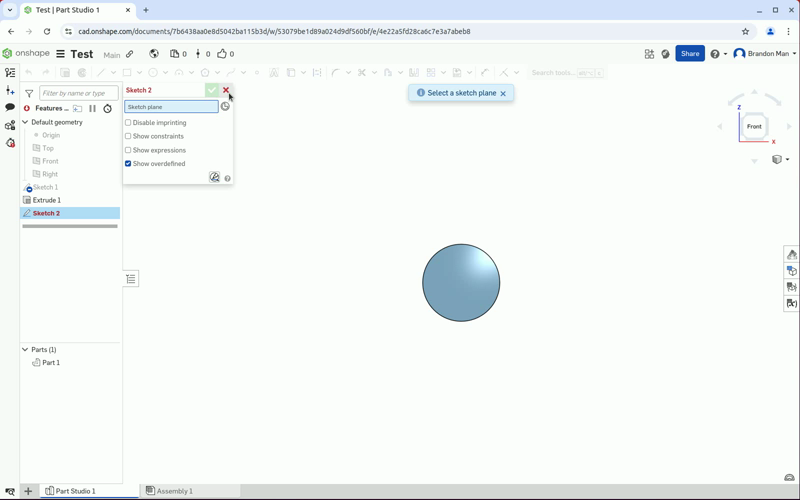
mouse_move(73, 163)
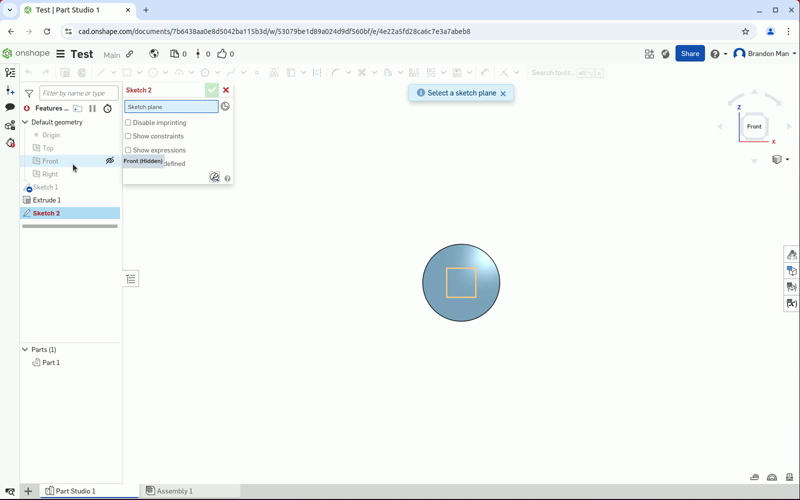
click(73, 163)
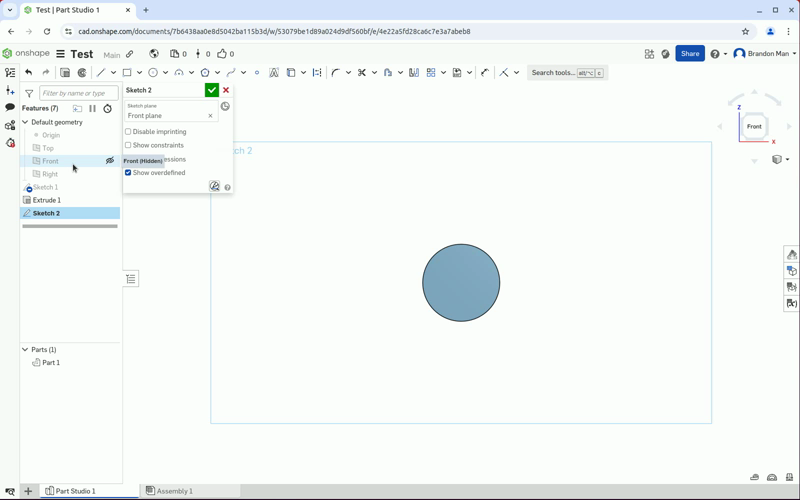
mouse_move(73, 352)
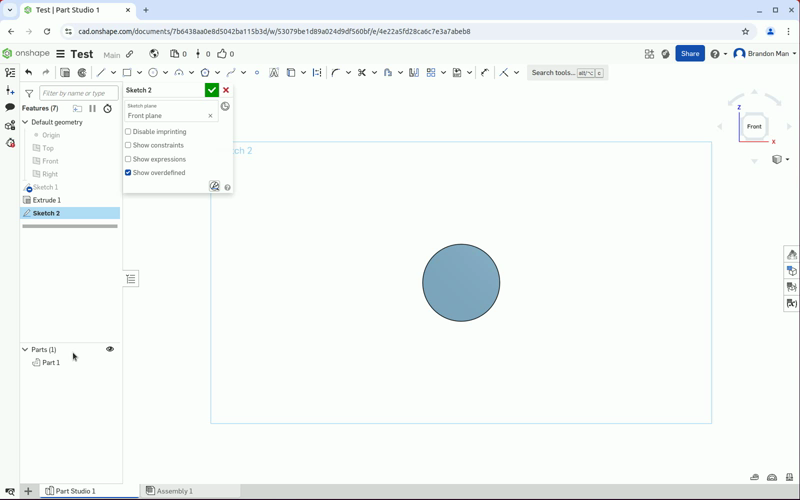
key(y)
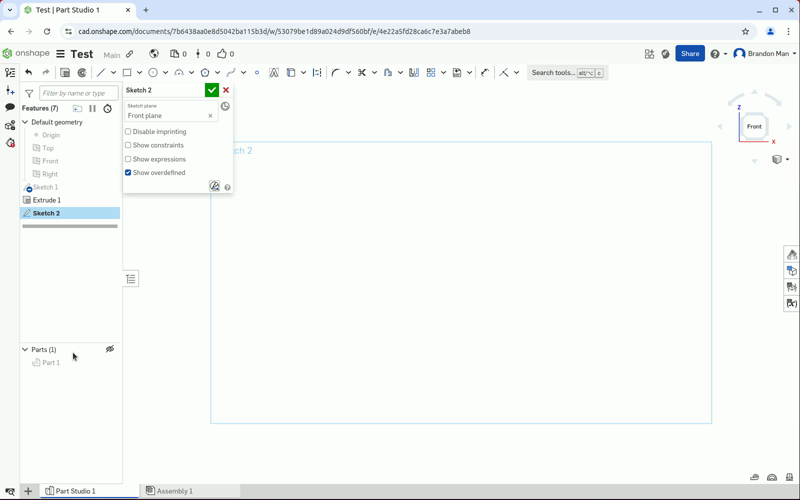
key(l)
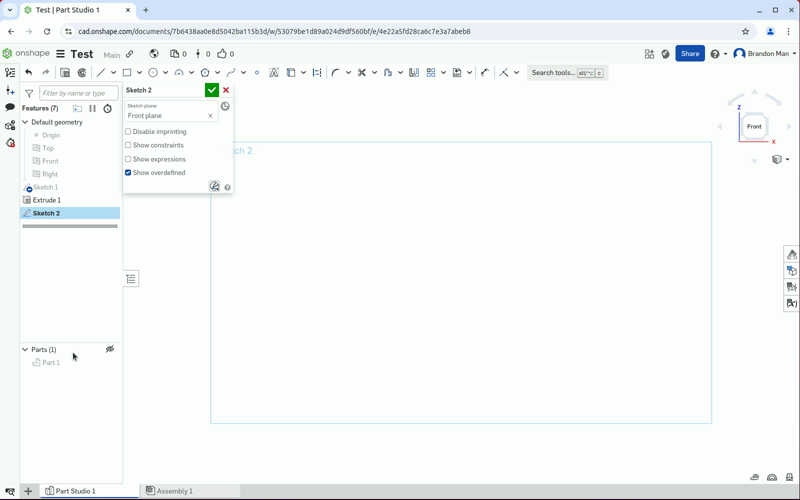
key_down(shift)
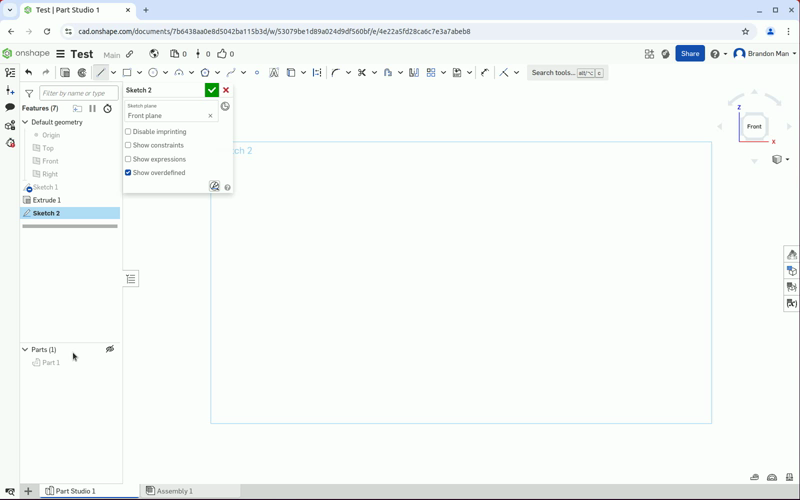
mouse_move(392, 359)
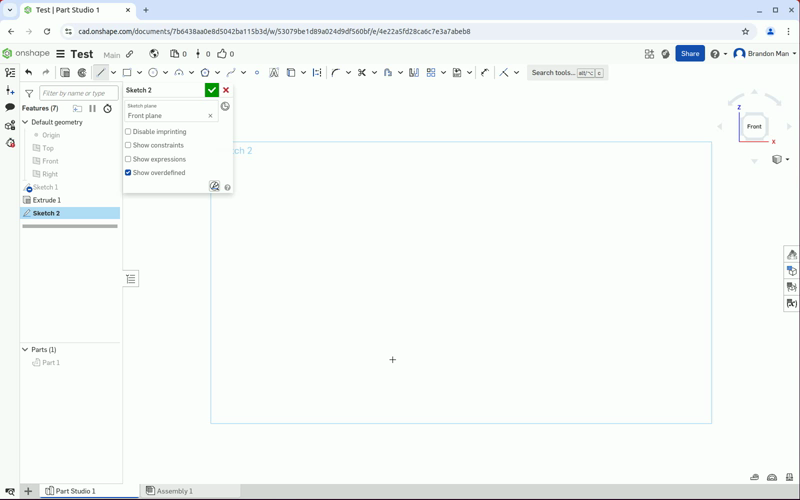
click(392, 359)
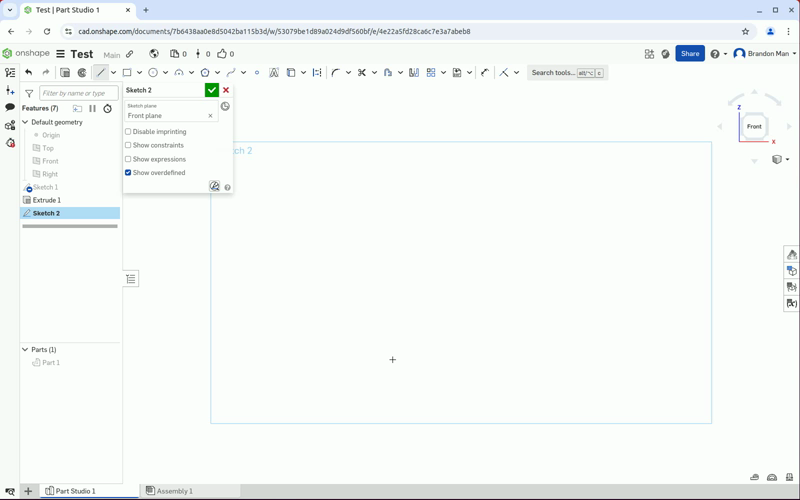
key_up(shift)
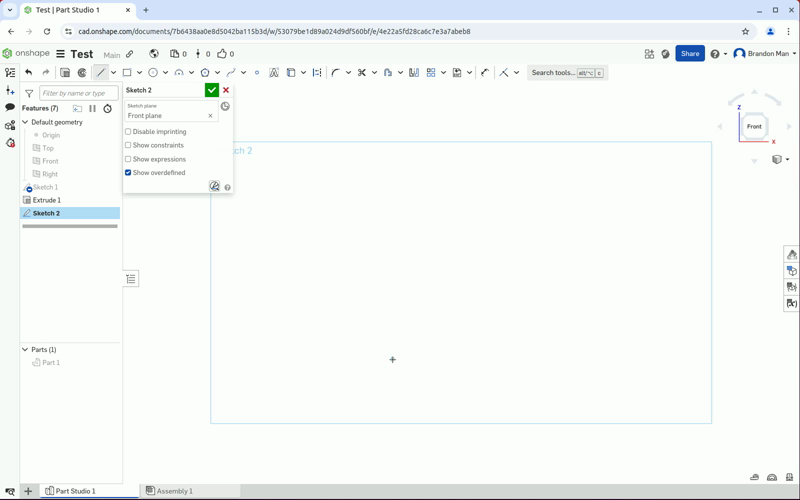
key_down(shift)
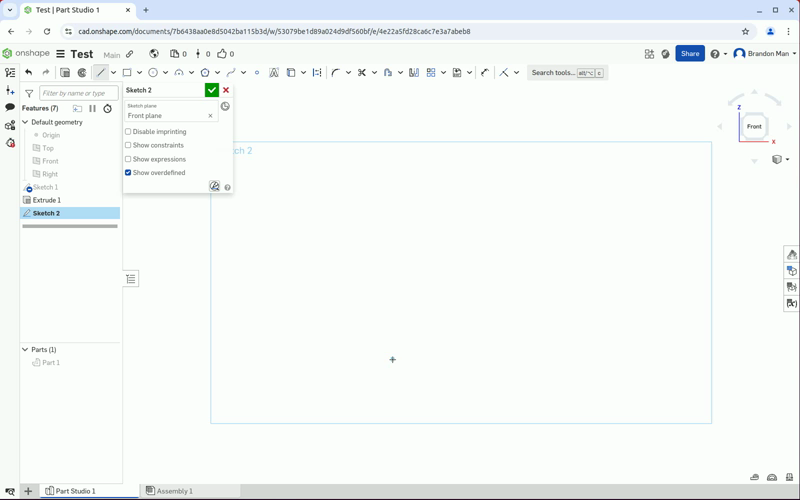
mouse_move(527, 359)
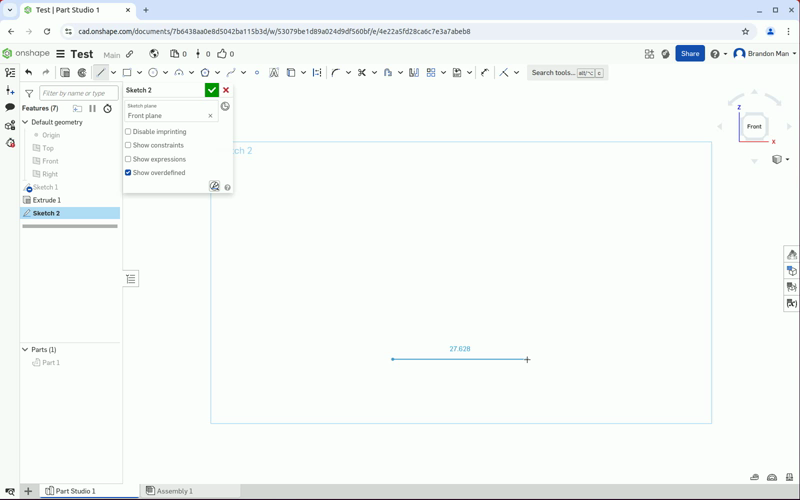
click(527, 359)
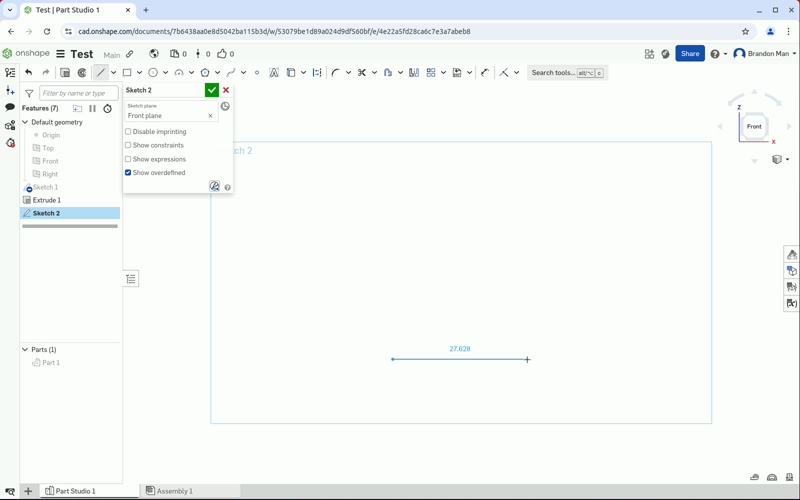
key_up(shift)
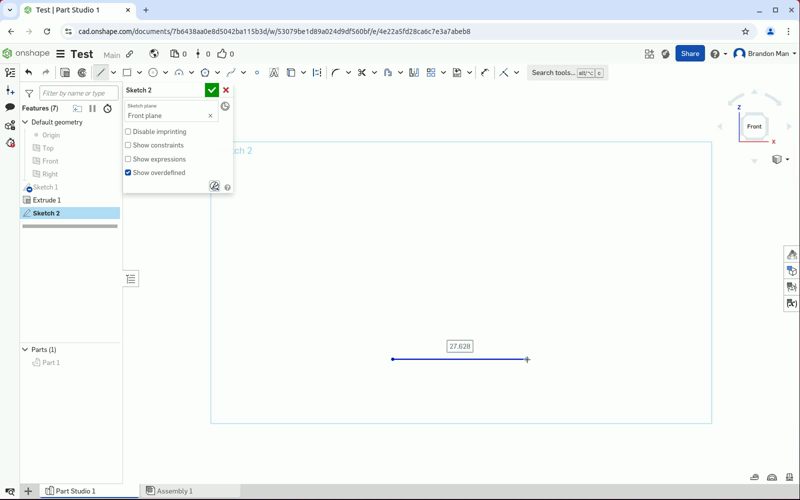
key_down(shift)
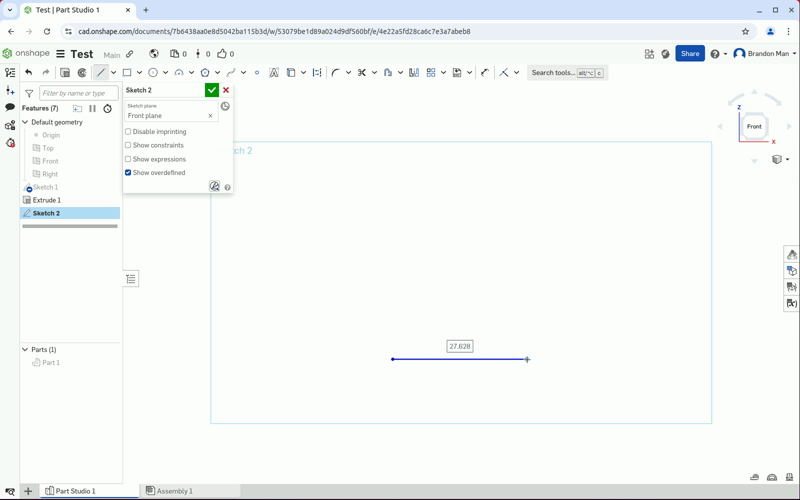
mouse_move(471, 179)
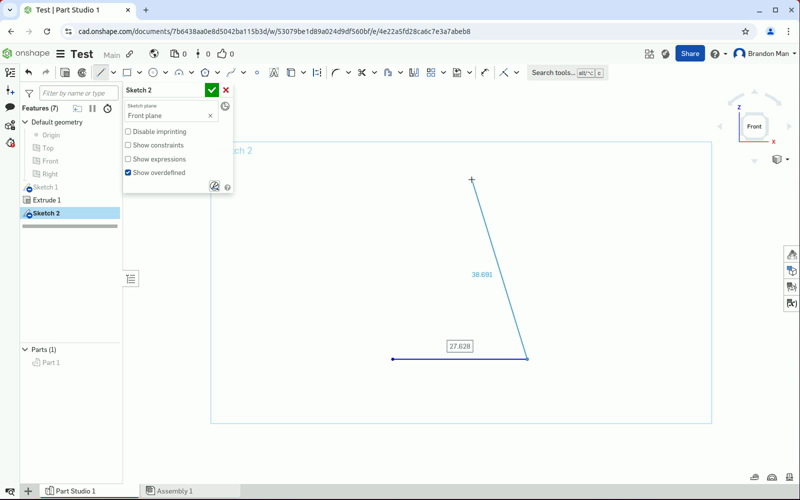
click(471, 179)
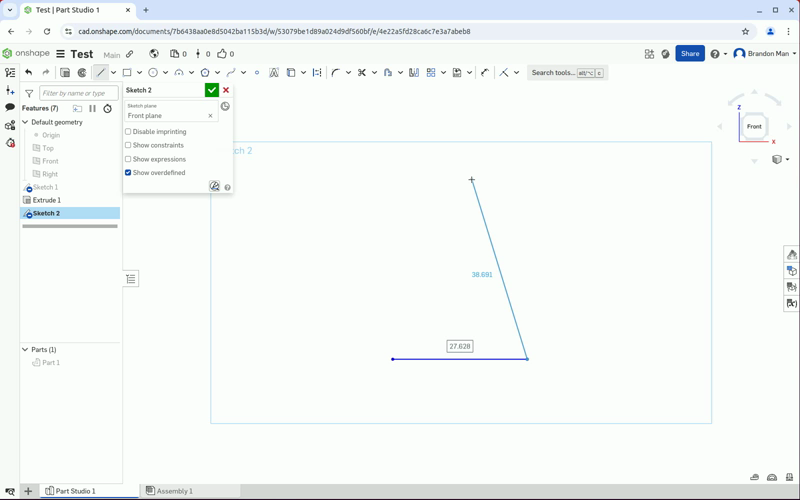
key_up(shift)
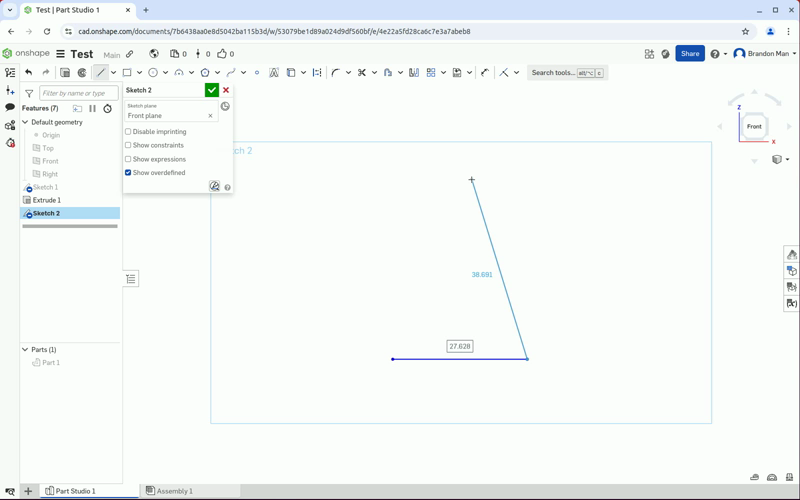
key(esc)
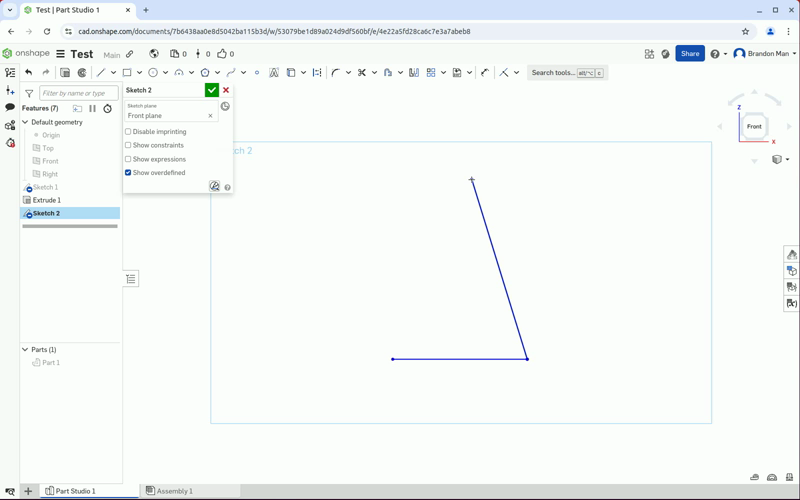
key(a)
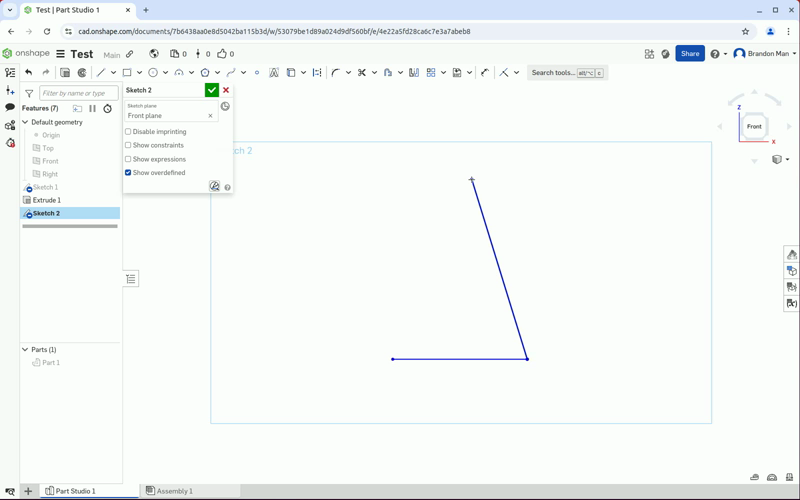
mouse_move(471, 179)
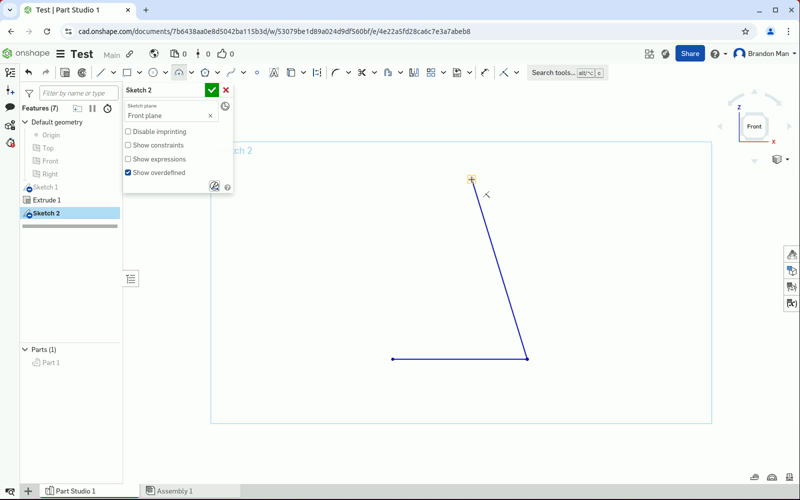
click(471, 179)
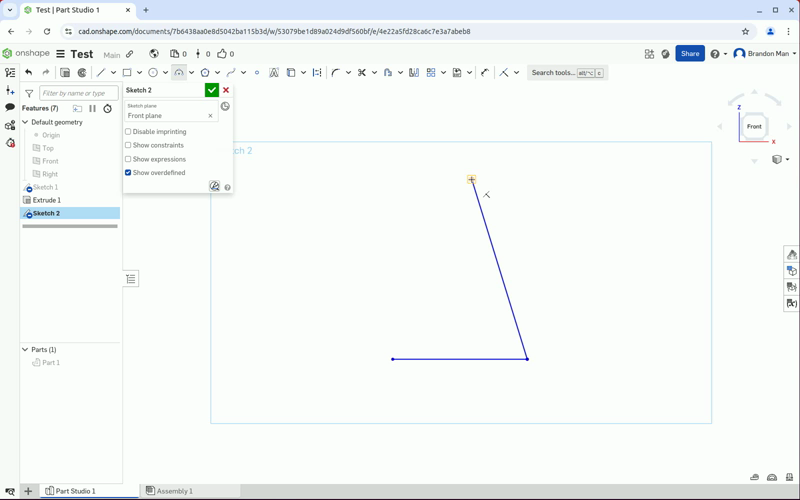
key_down(shift)
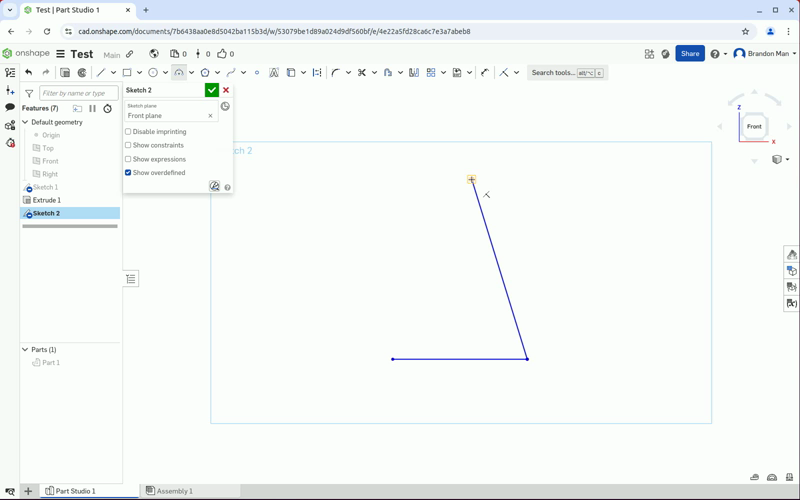
mouse_move(448, 179)
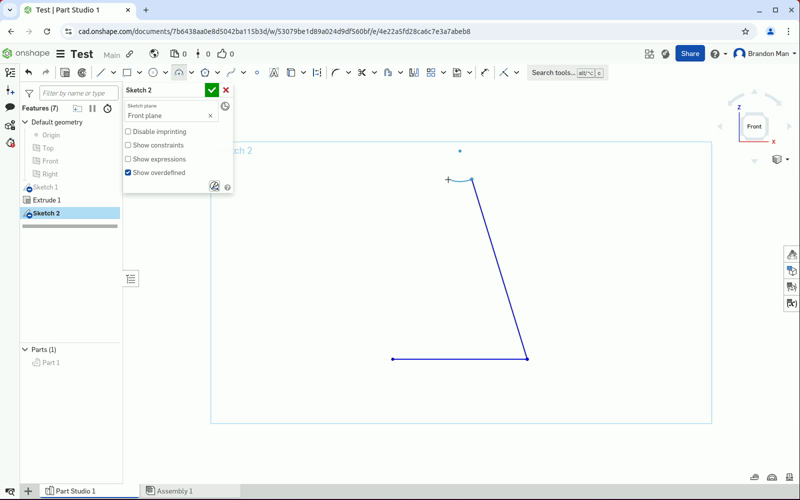
click(448, 179)
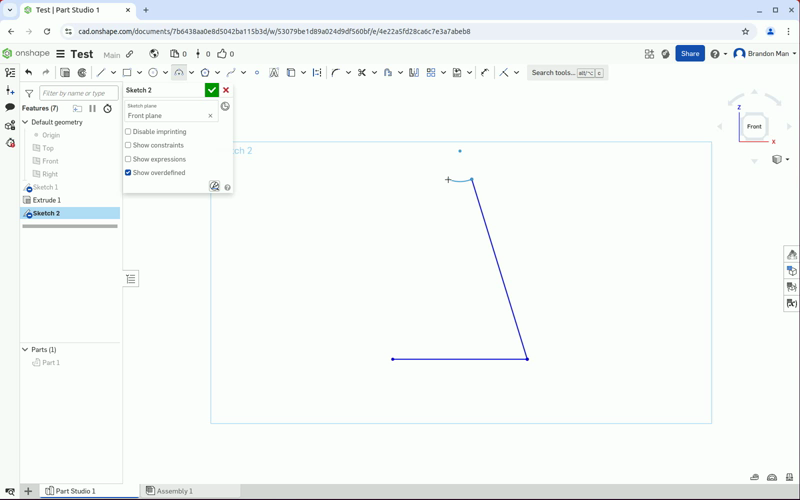
mouse_move(460, 170)
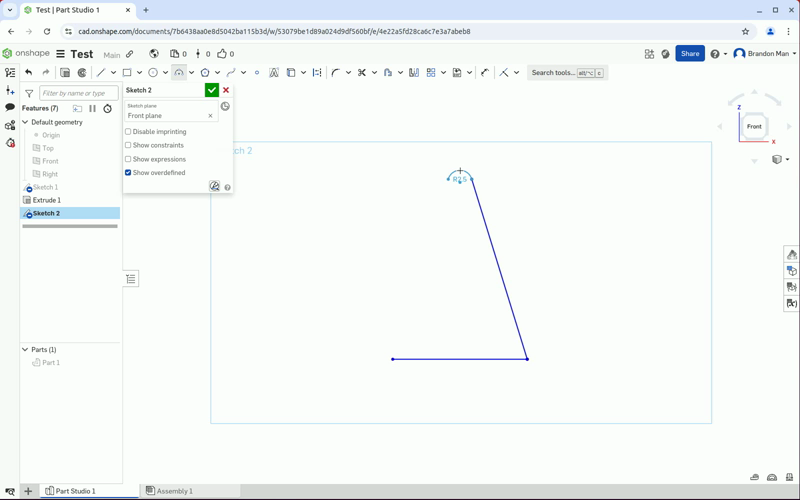
click(460, 170)
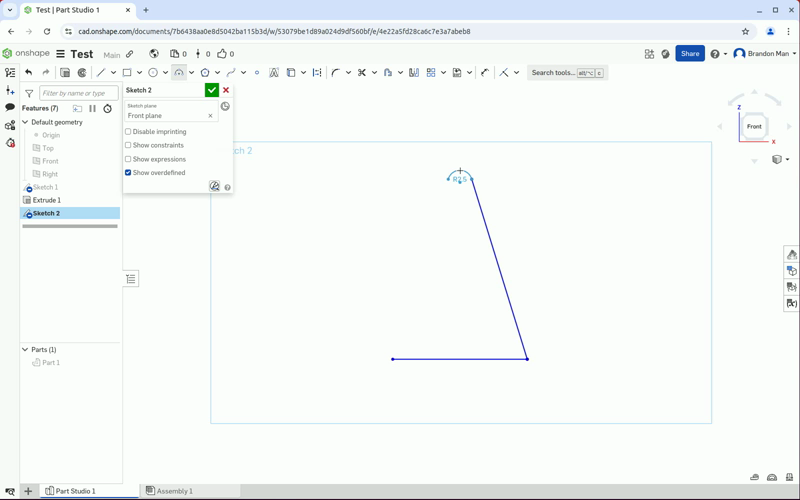
key_up(shift)
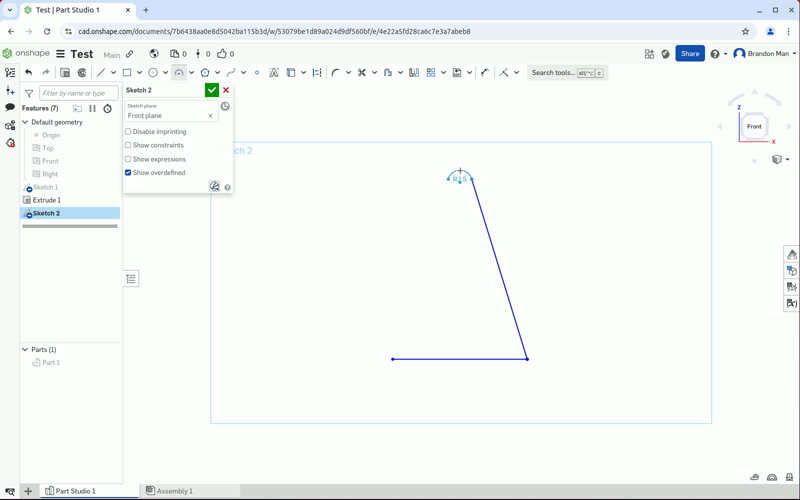
key(esc)
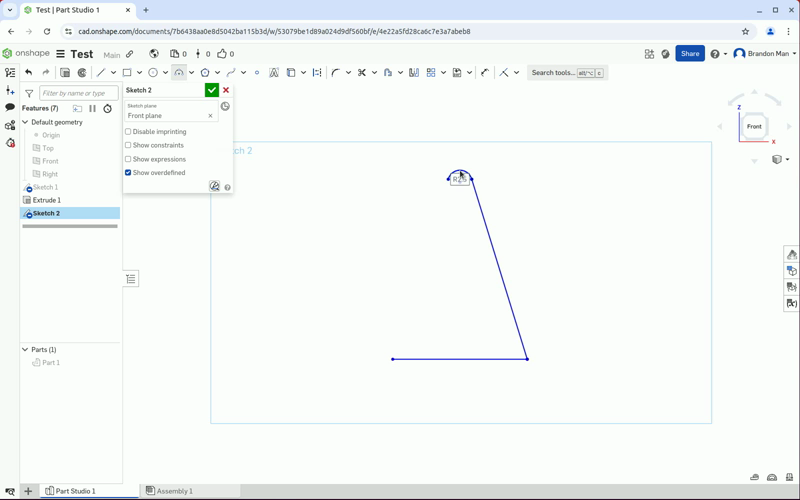
key(l)
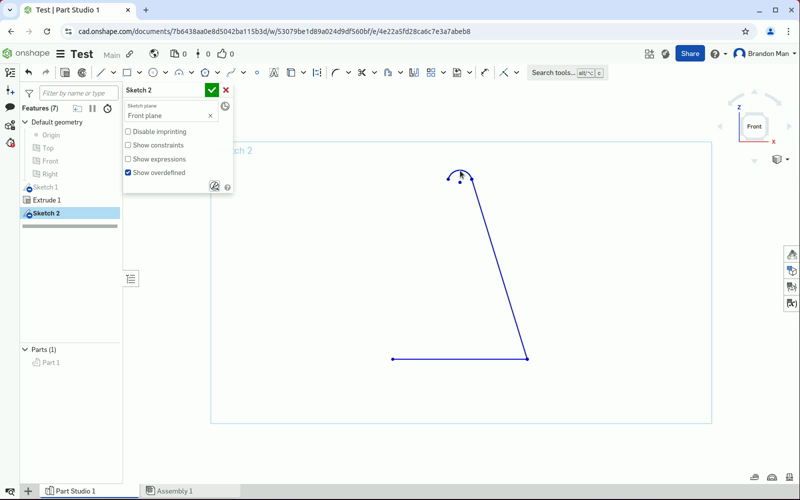
mouse_move(448, 179)
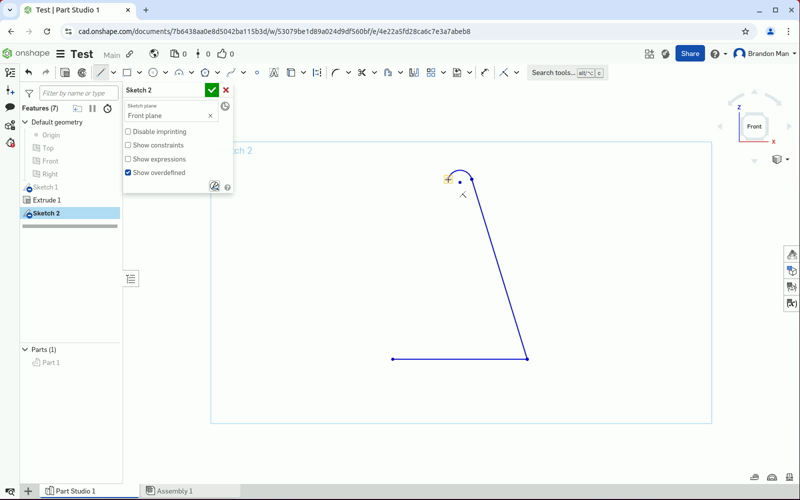
click(448, 179)
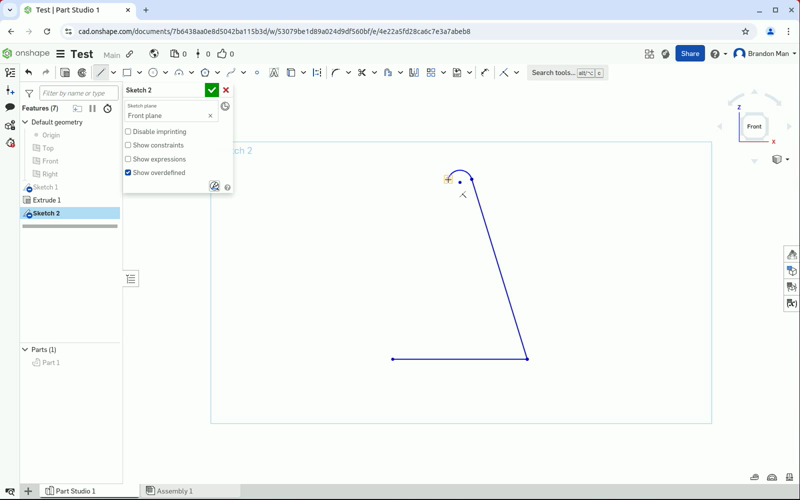
key_down(shift)
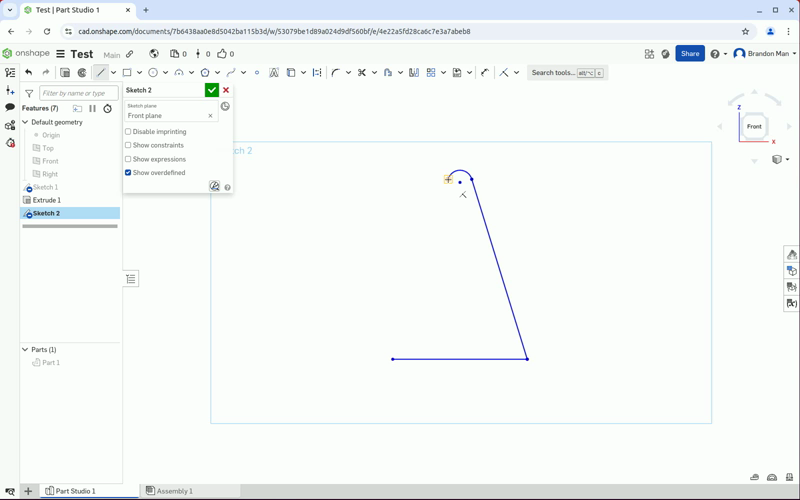
mouse_move(392, 359)
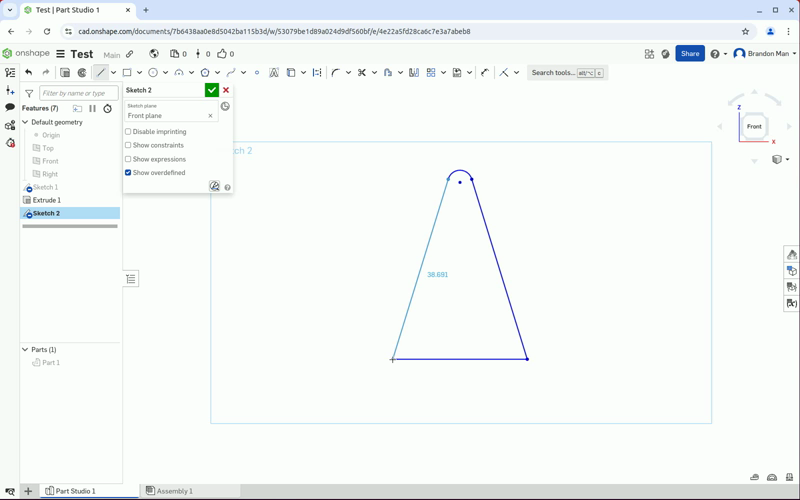
key_up(shift)
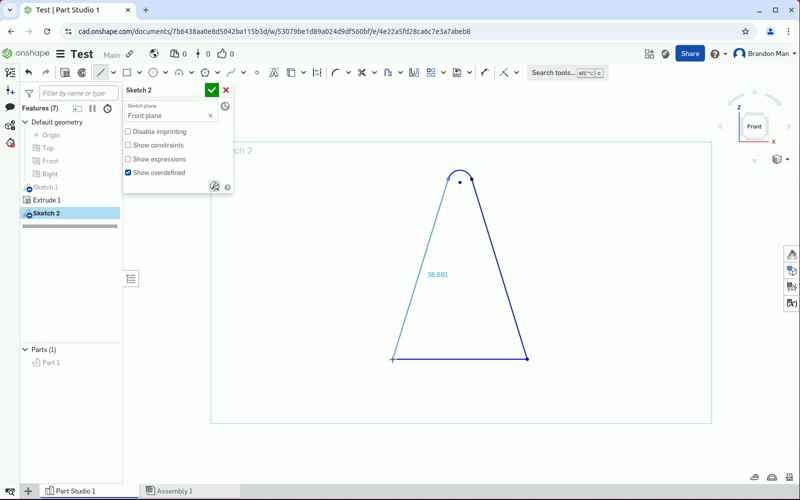
click(392, 359)
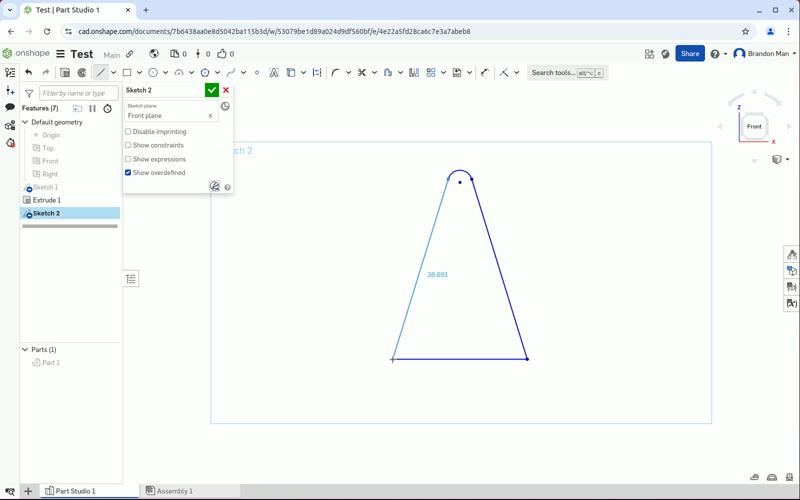
key(esc)
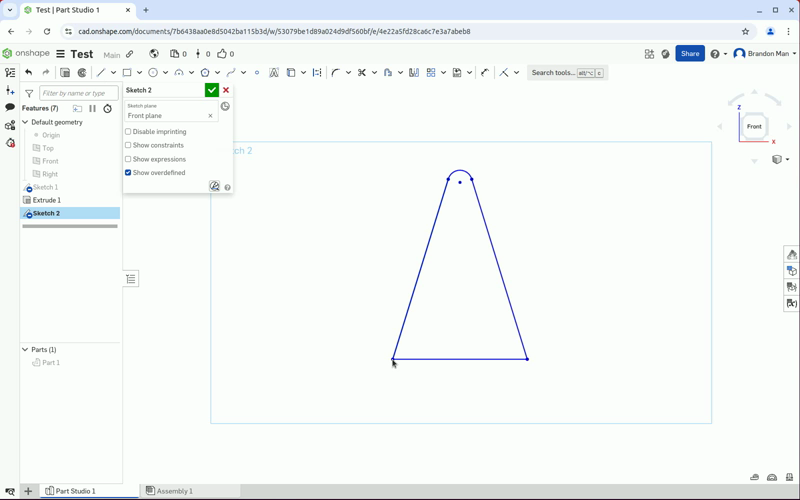
key(c)
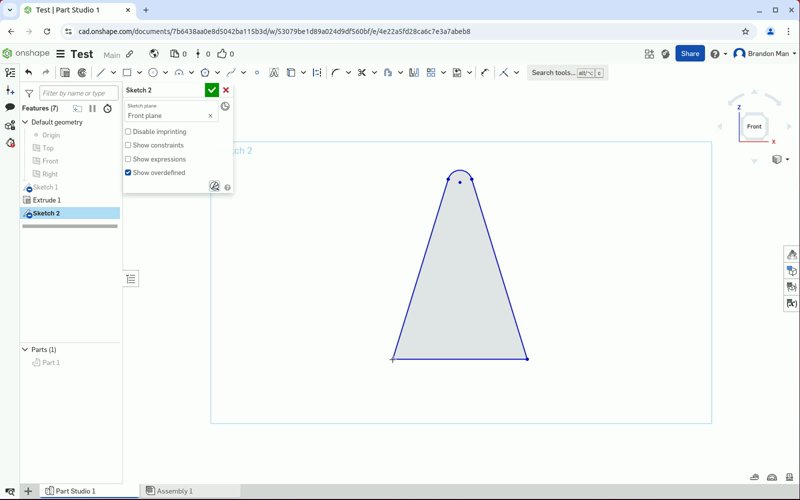
key_down(shift)
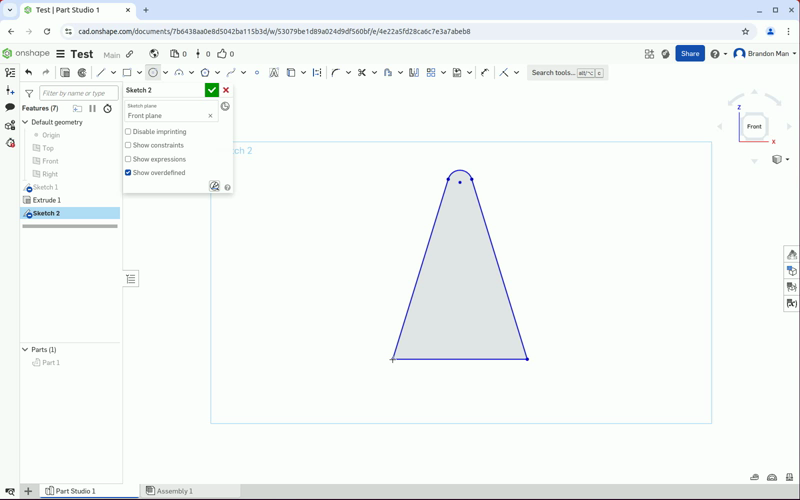
mouse_move(460, 284)
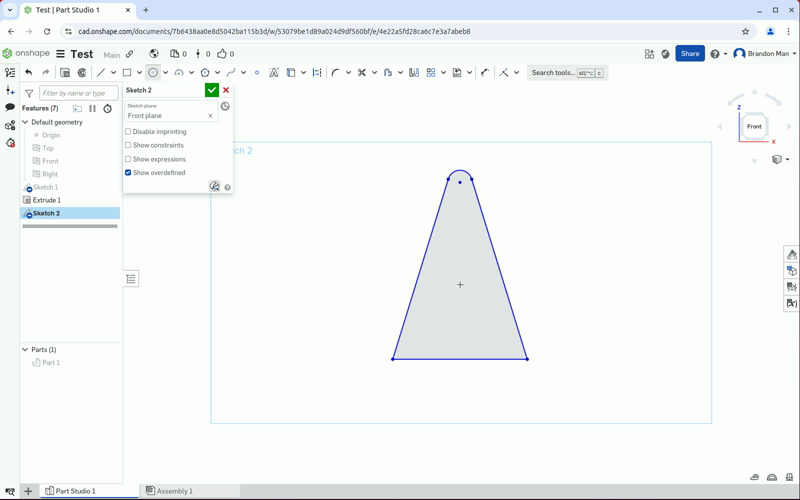
click(460, 284)
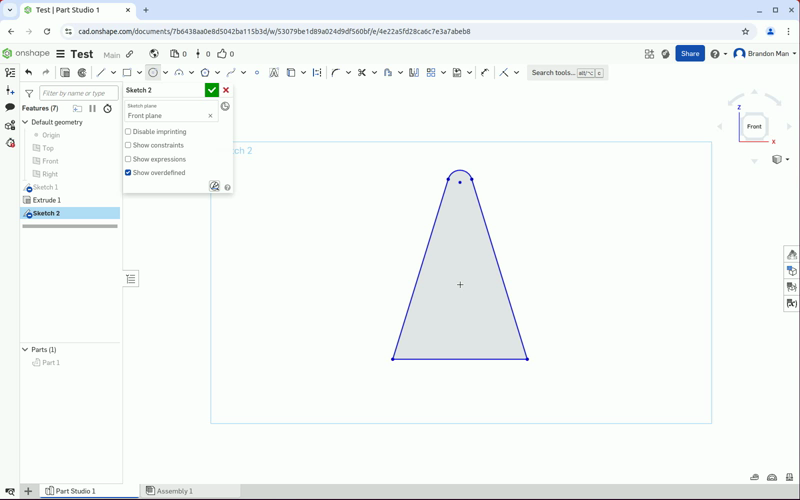
key_up(shift)
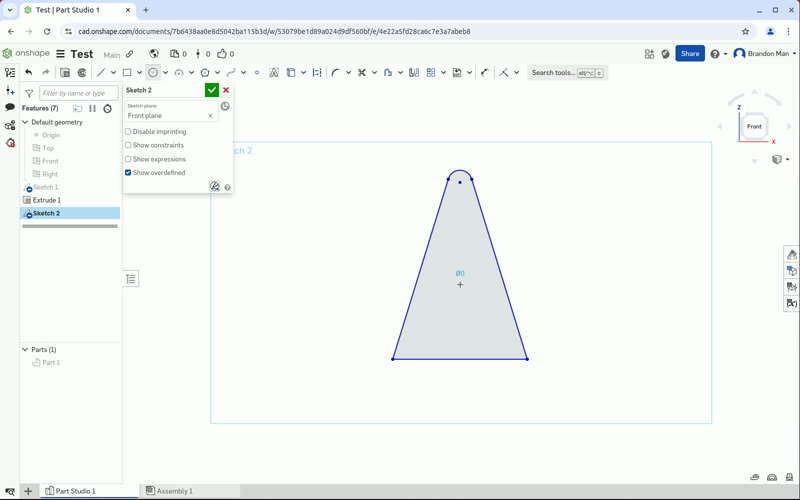
mouse_move(497, 284)
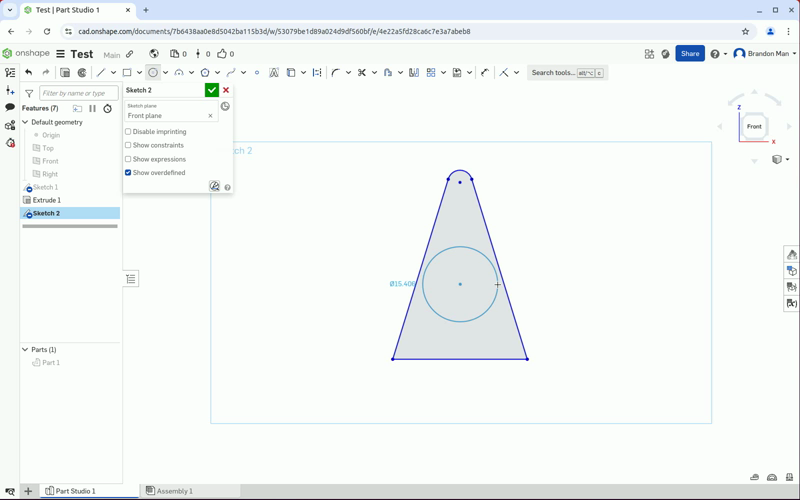
click(497, 284)
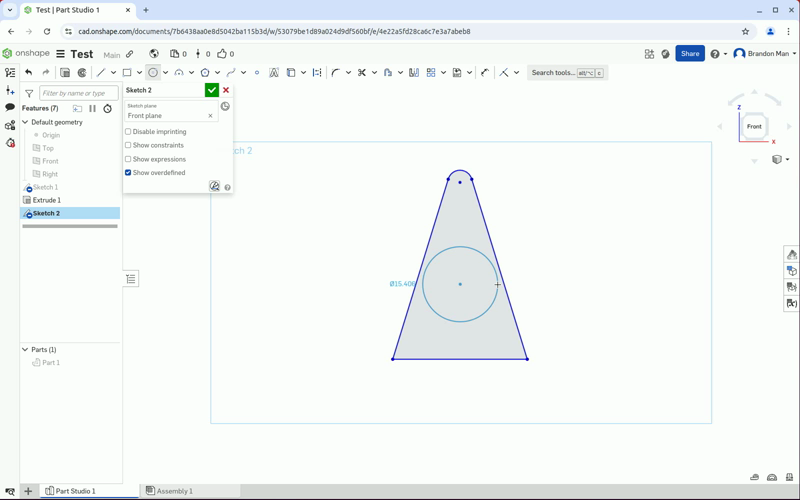
key(esc)
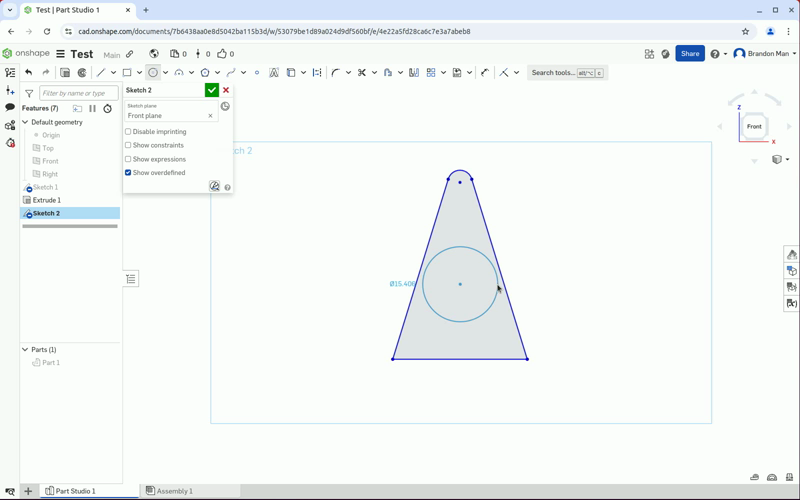
mouse_move(488, 331)
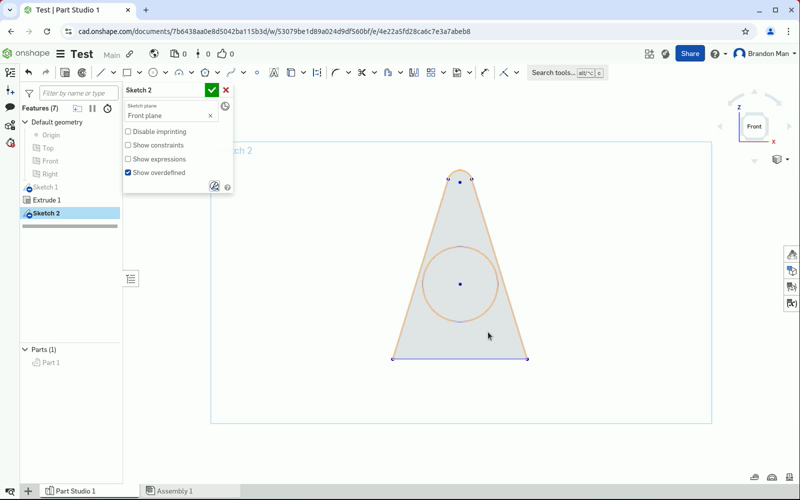
click(488, 331)
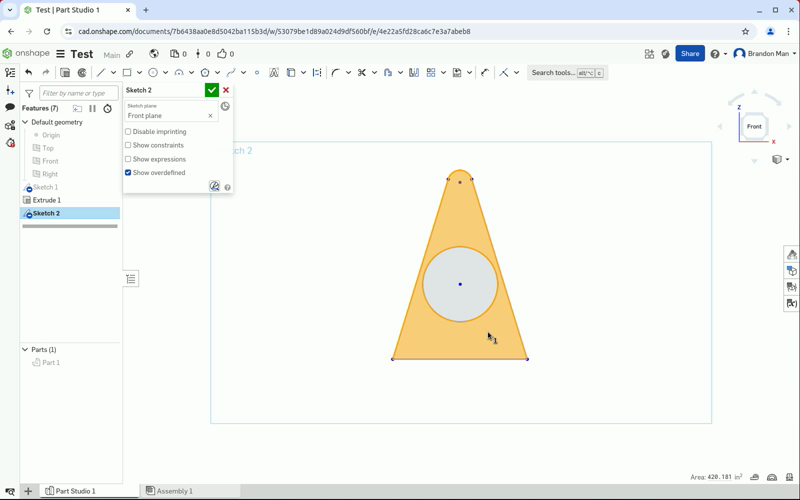
mouse_move(73, 352)
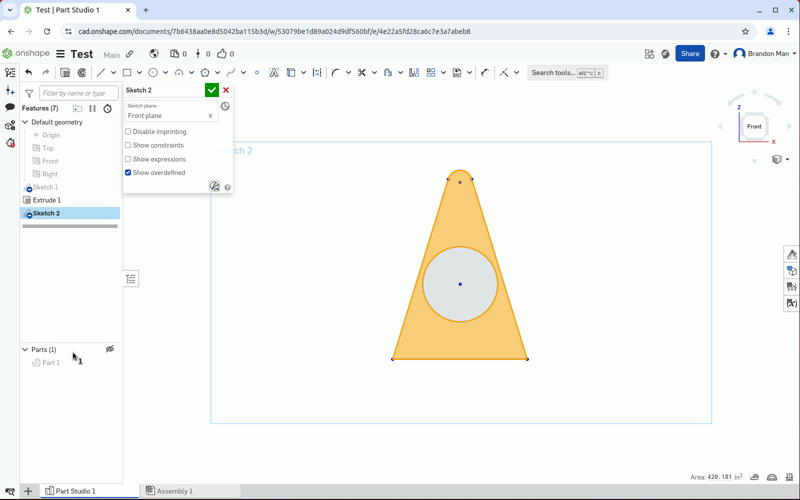
key(shift+y)
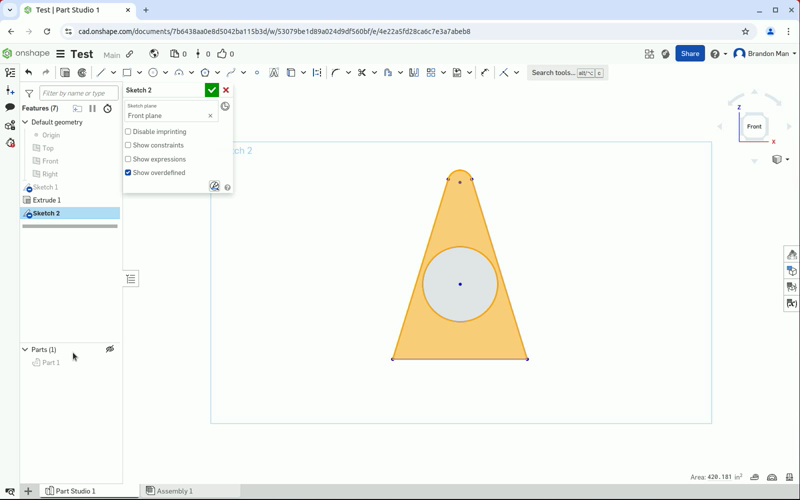
key(shift+e)
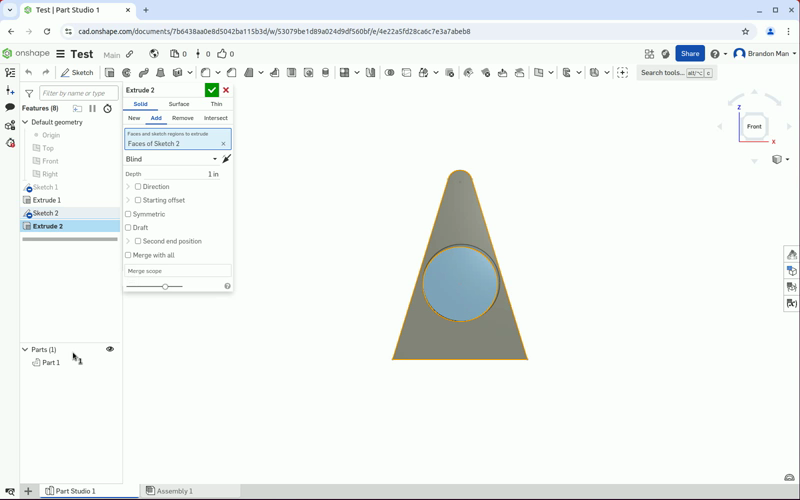
mouse_move(143, 106)
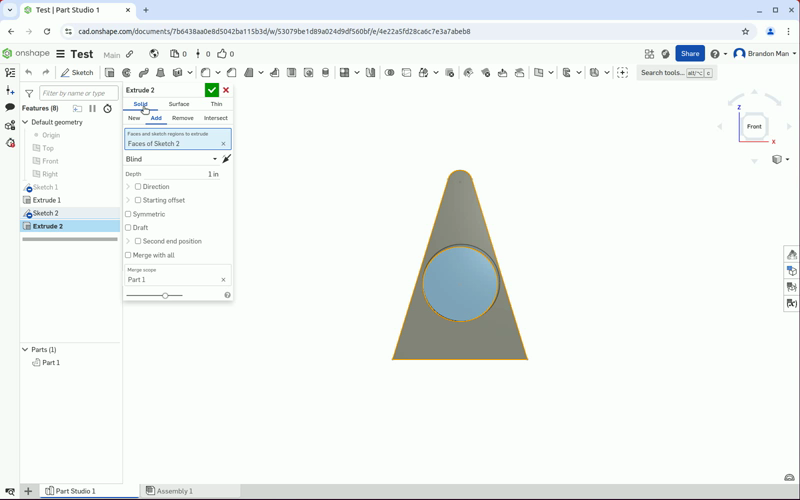
click(143, 106)
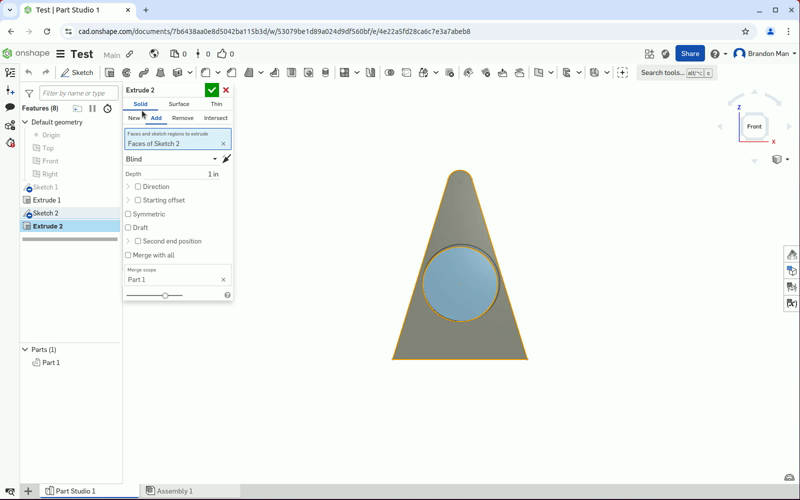
mouse_move(137, 120)
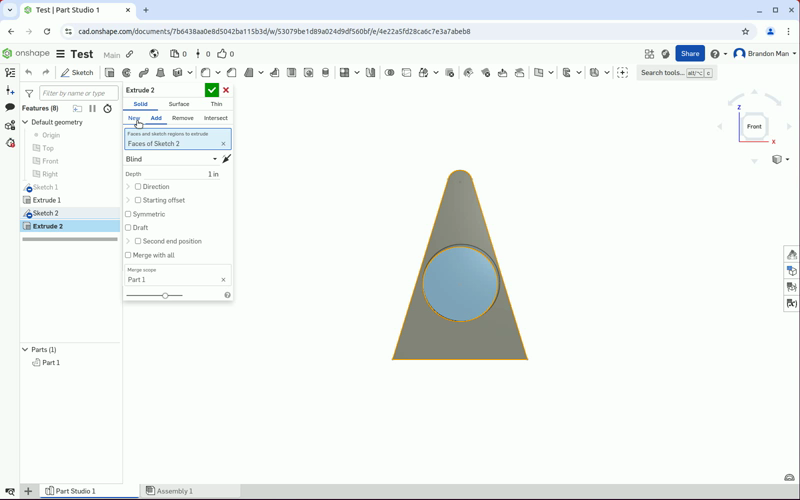
click(137, 120)
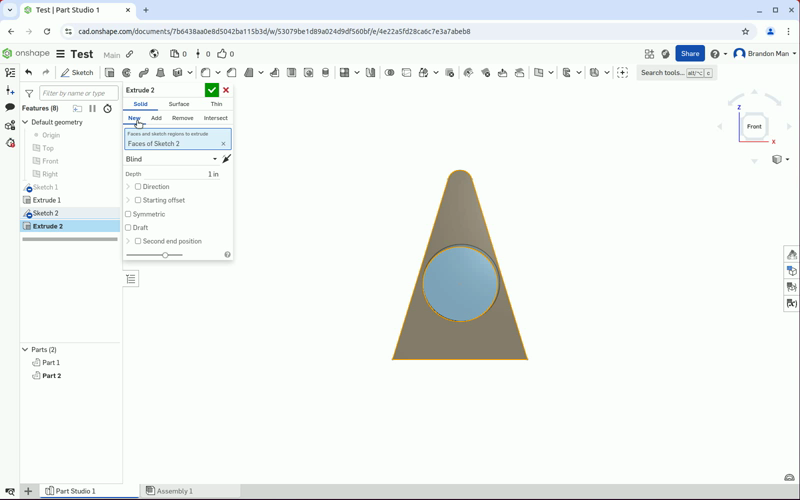
key(tab, 4)
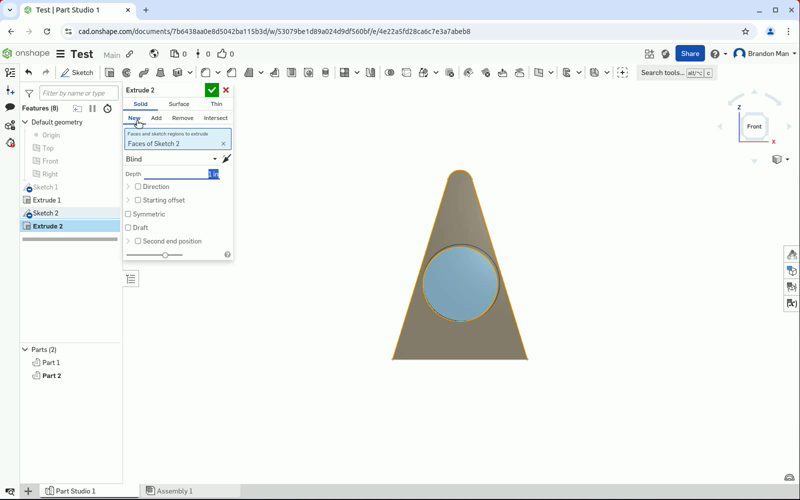
text(12.517)
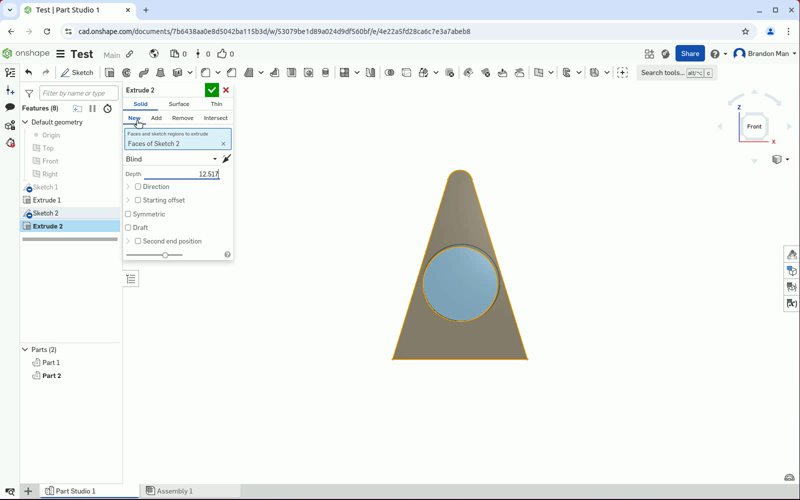
key(enter)
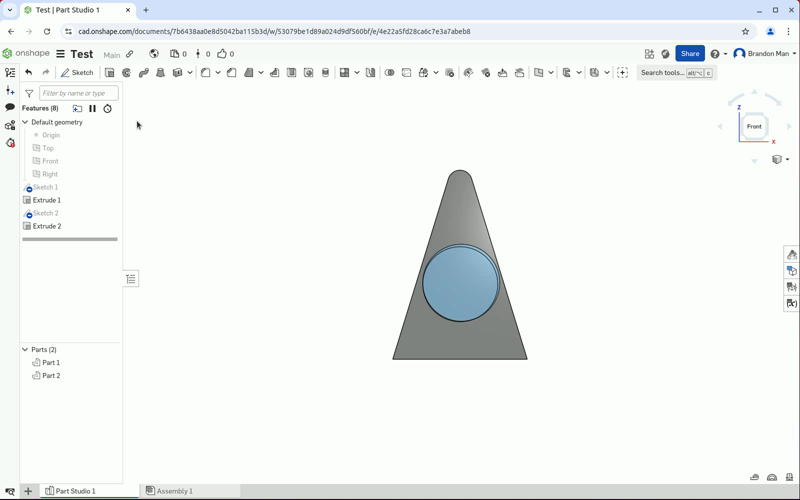
key(shift+h)
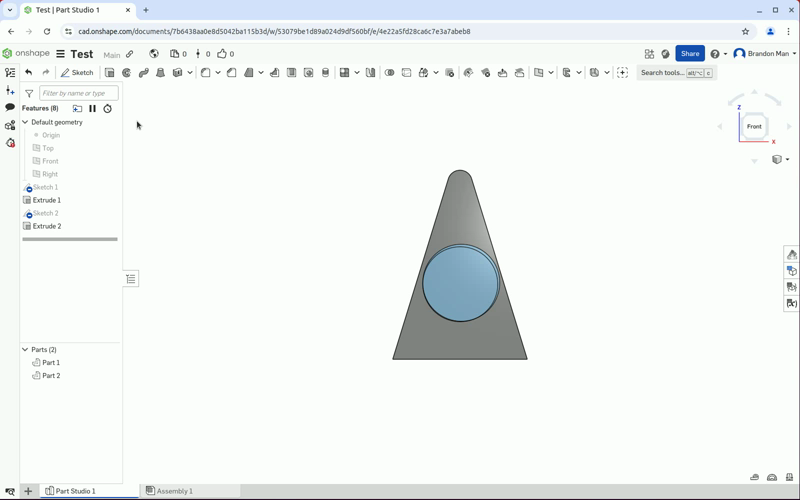
key(shift+h)
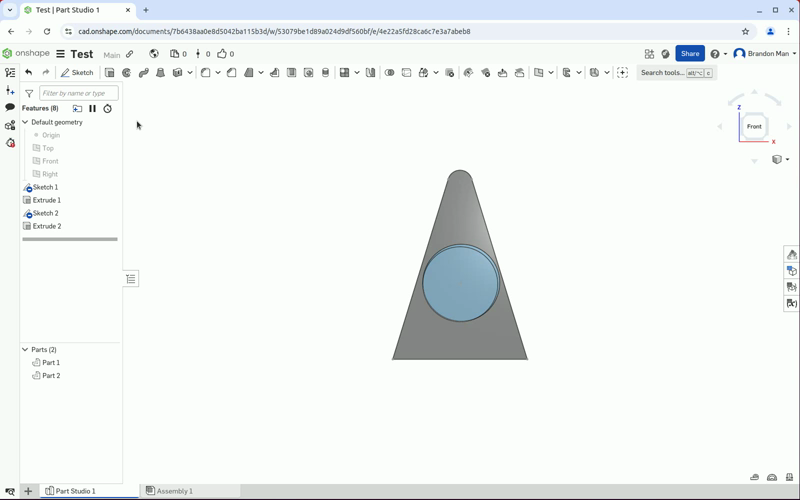
key(shift+7)
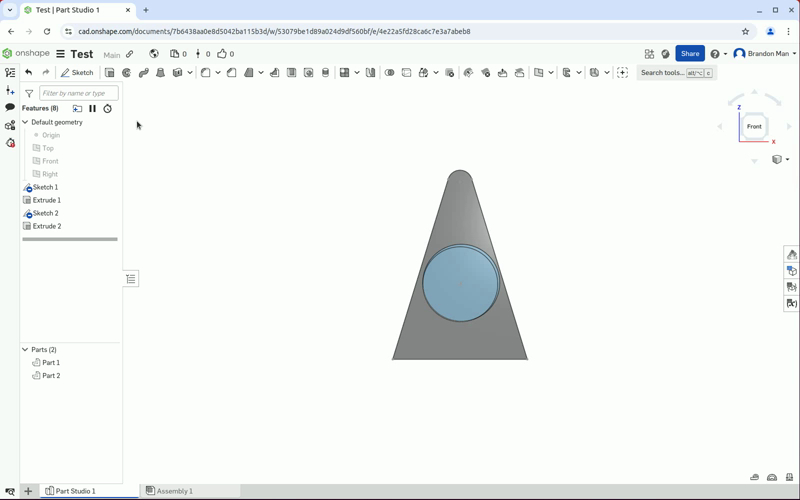
key(left, 2)
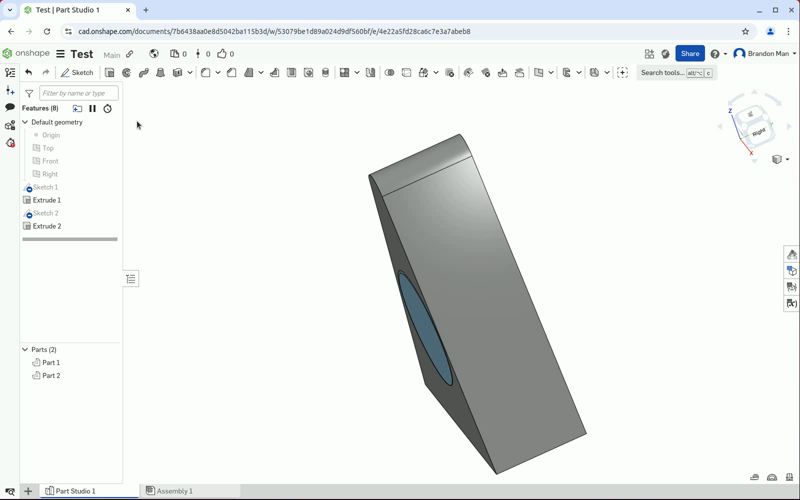
key(down, 2)
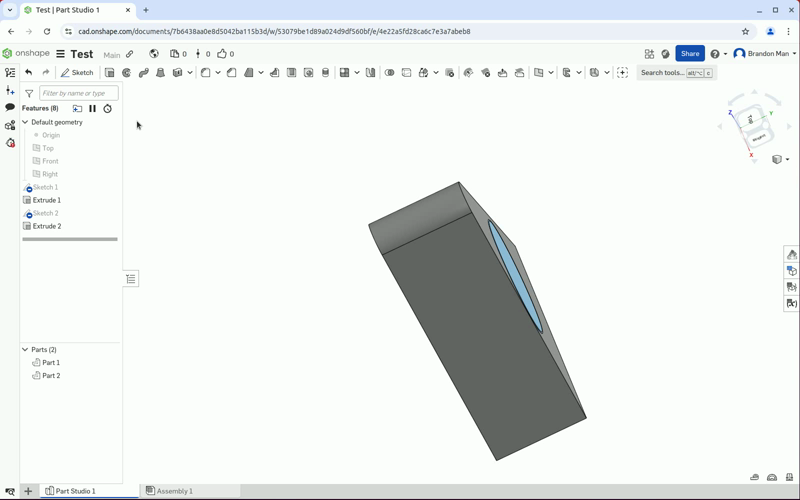
key(up, 2)
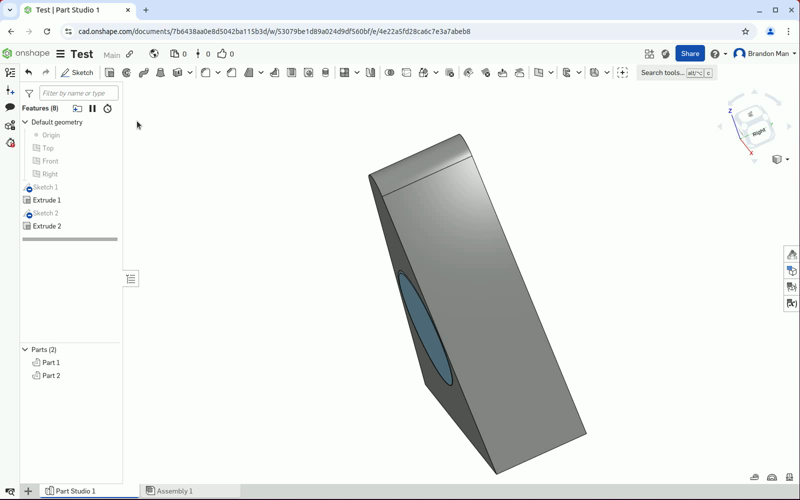
key(right, 2)
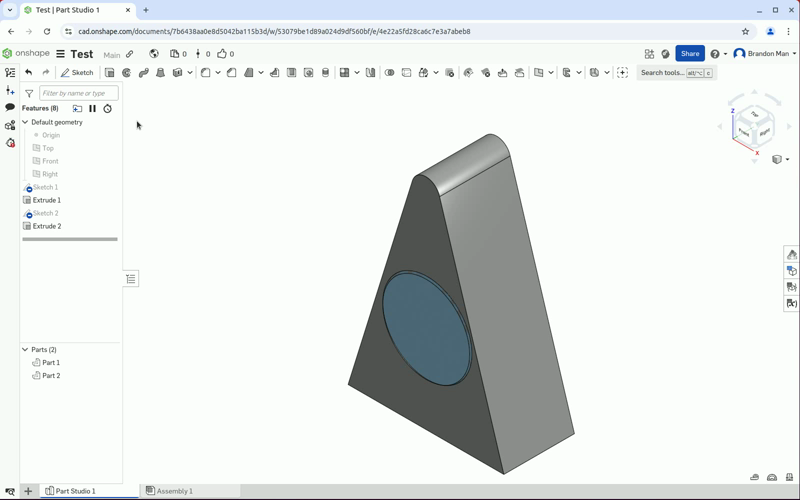
mouse_move(73, 189)
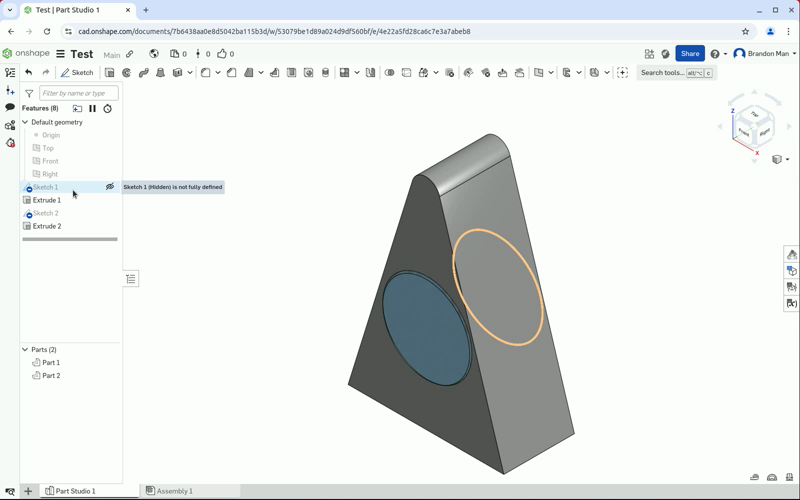
click(73, 189)